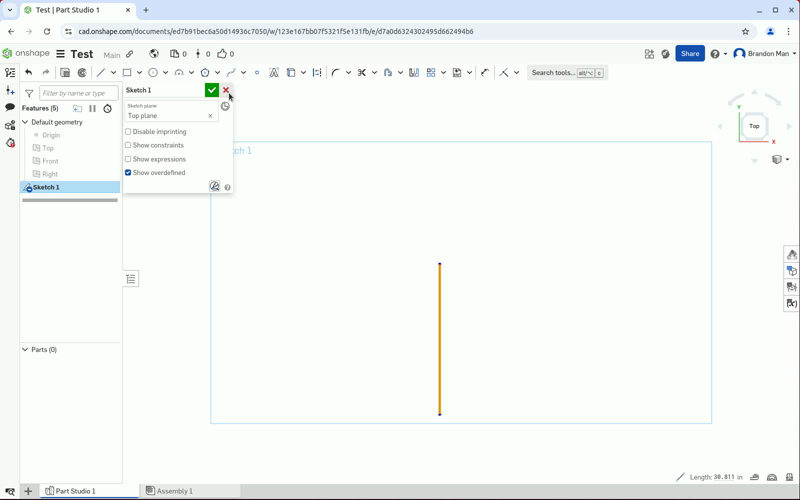
key(shift+h)
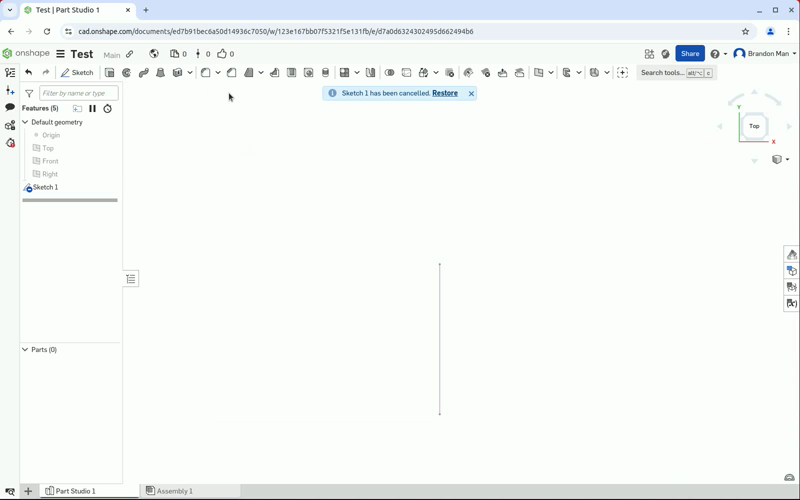
key(shift+s)
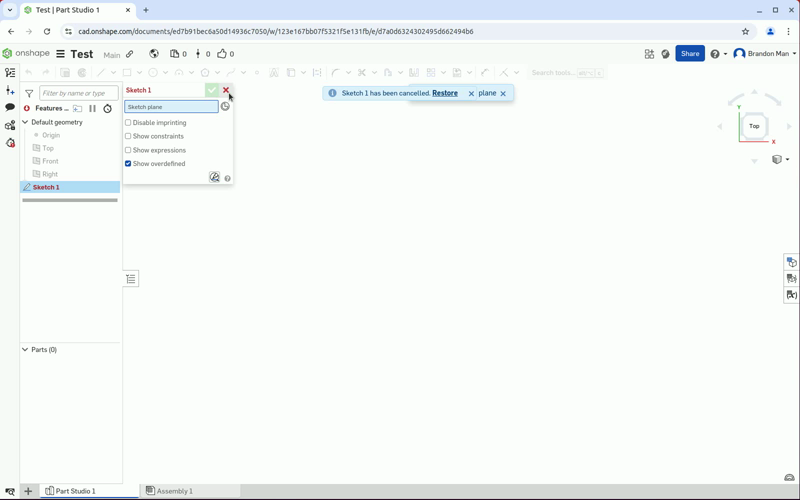
mouse_move(73, 150)
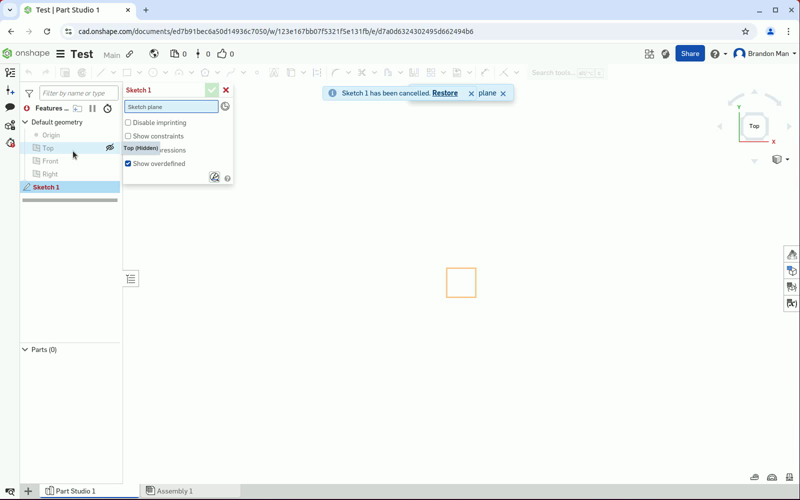
click(73, 150)
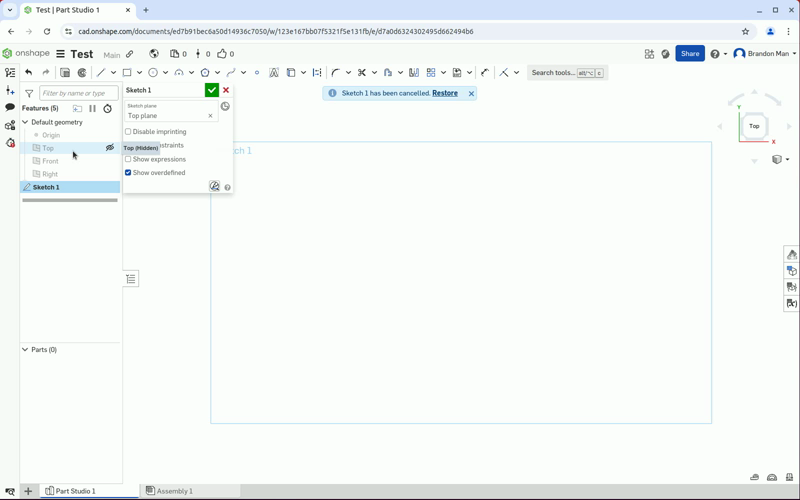
mouse_move(73, 352)
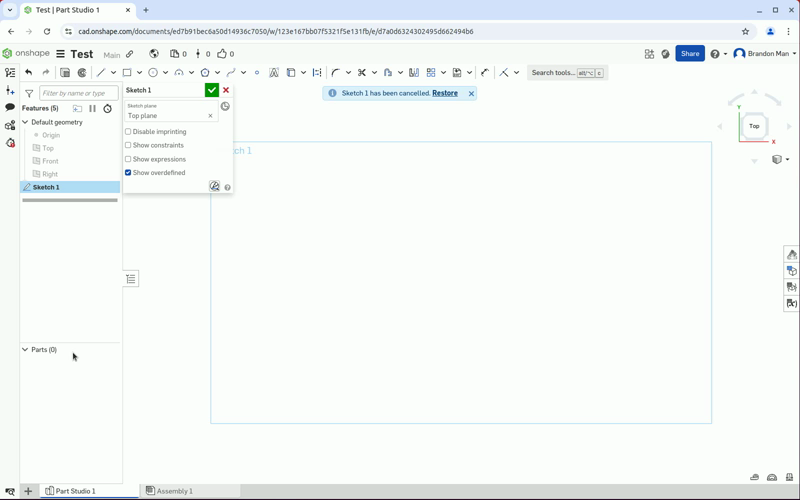
key(y)
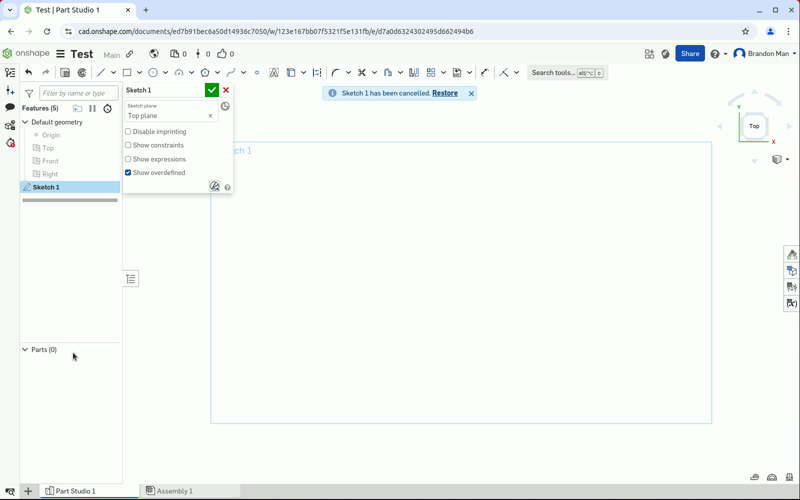
key(c)
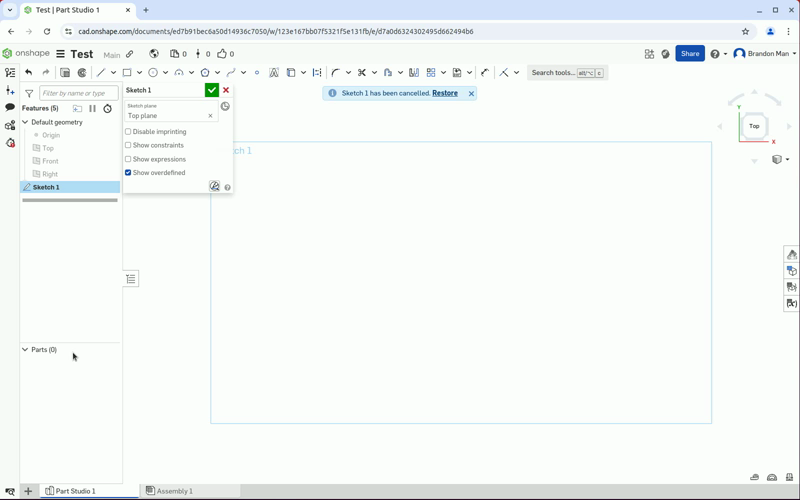
key_down(shift)
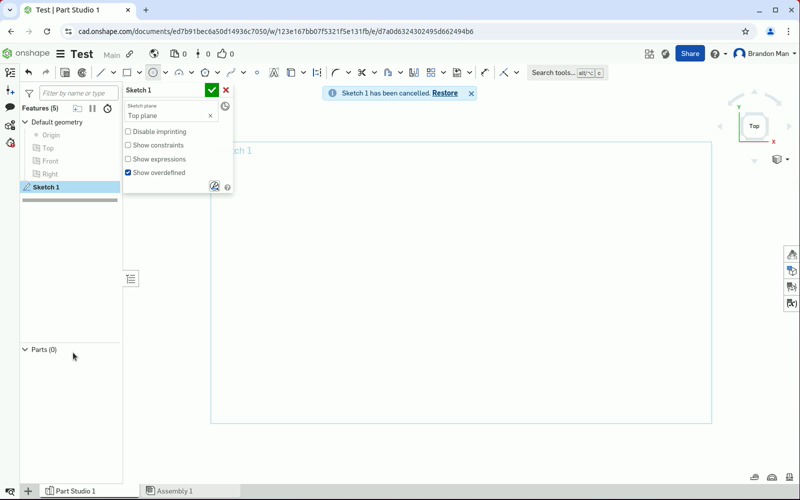
mouse_move(461, 282)
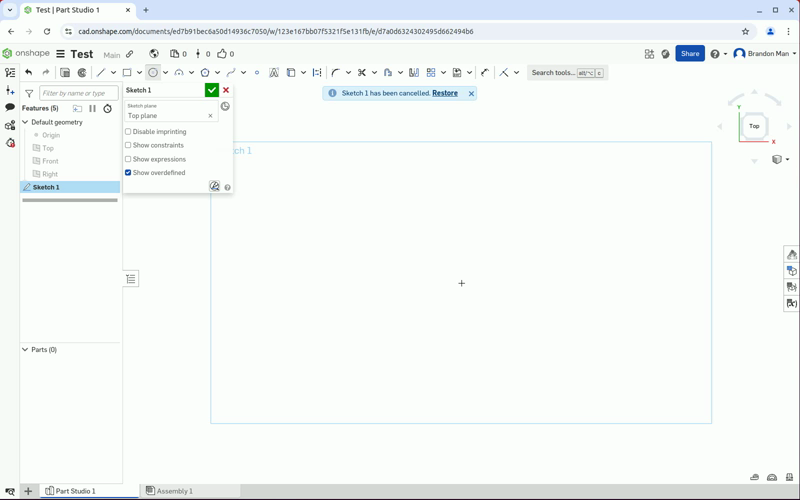
click(461, 282)
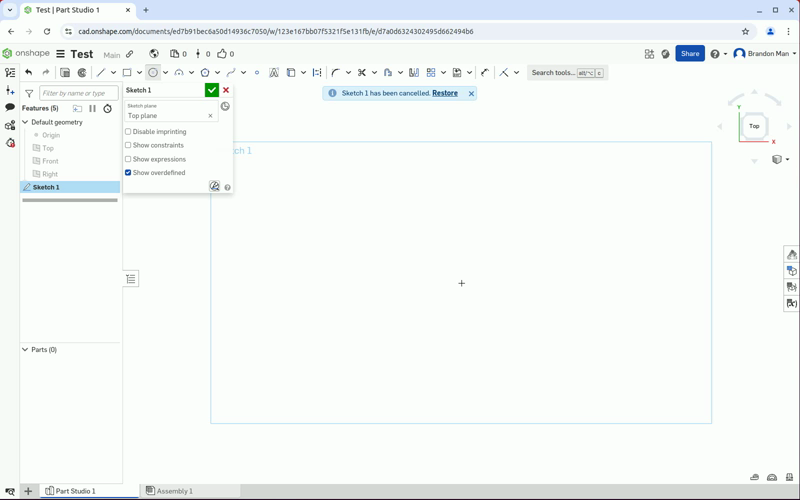
key_up(shift)
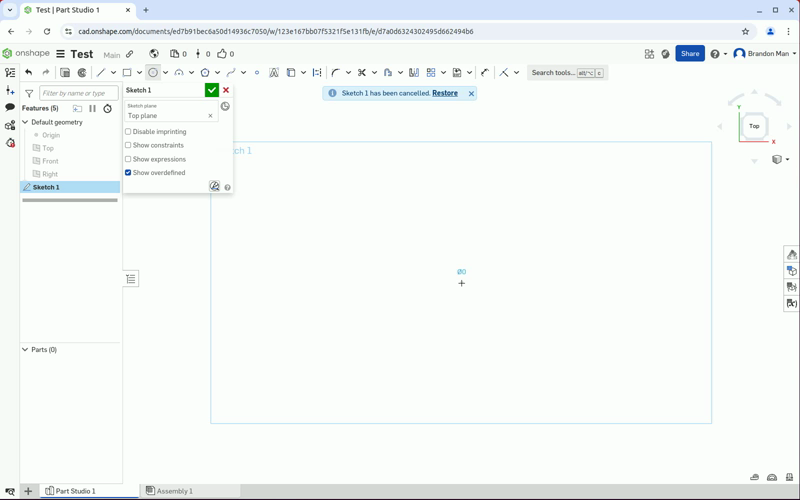
mouse_move(485, 282)
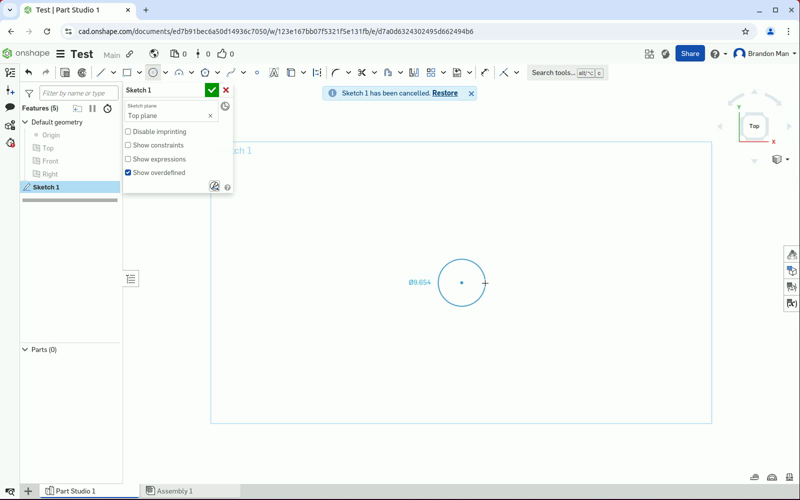
click(485, 282)
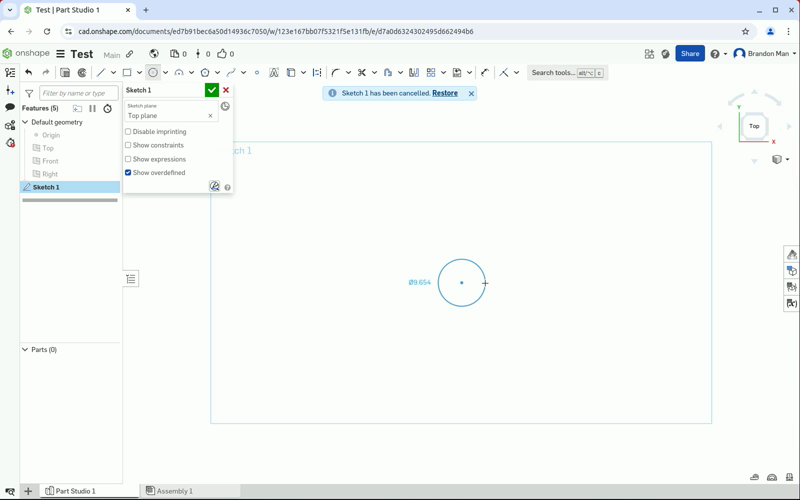
key(esc)
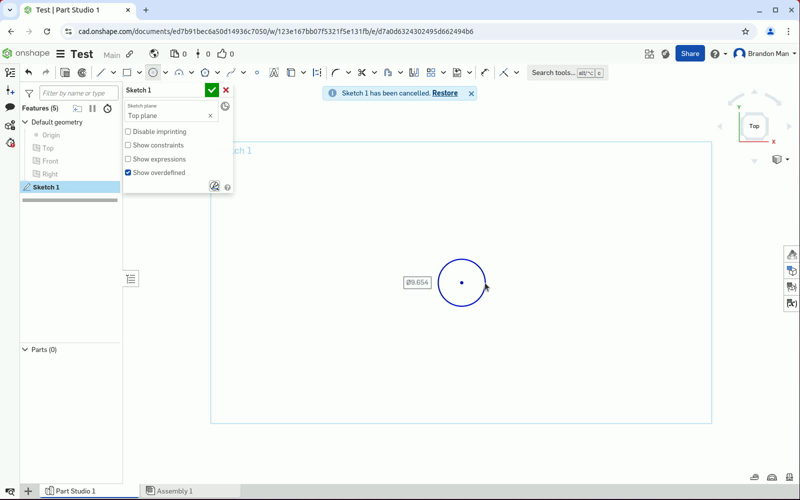
mouse_move(473, 297)
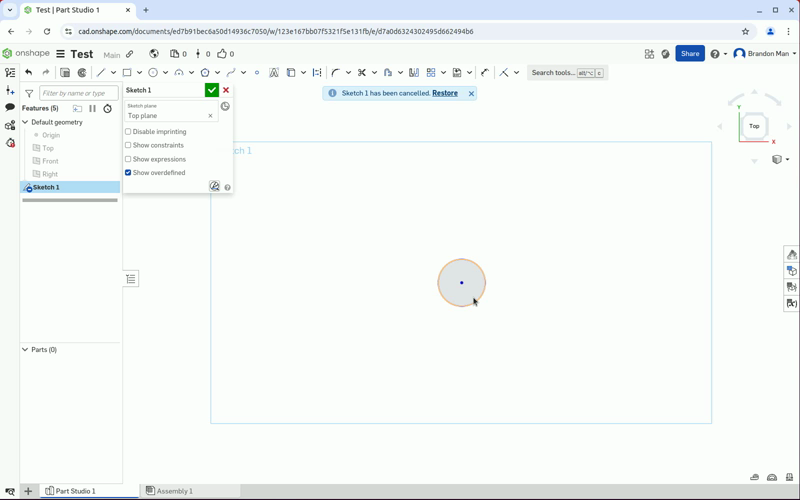
scroll(6)
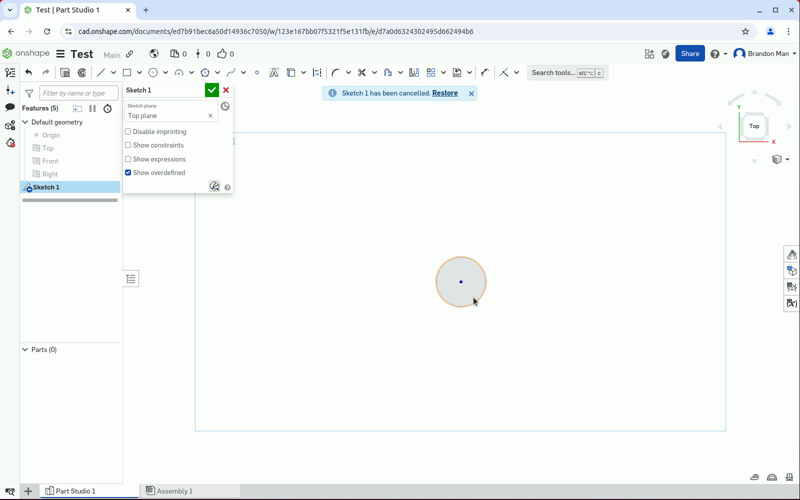
scroll(6)
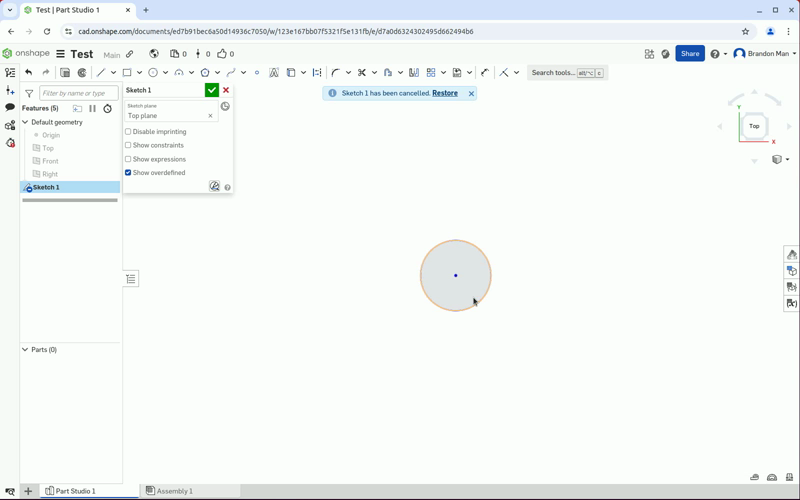
scroll(6)
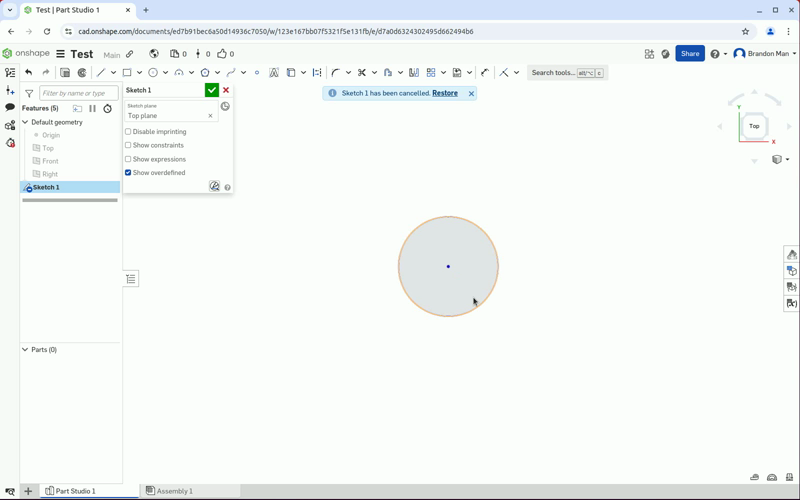
scroll(6)
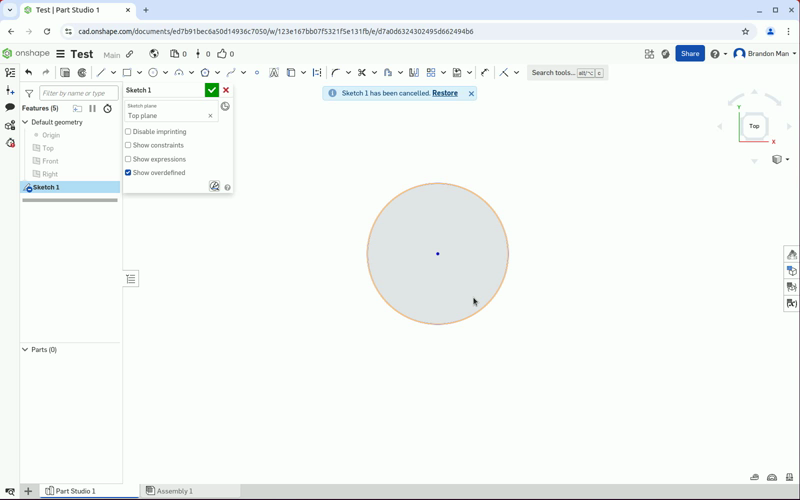
scroll(6)
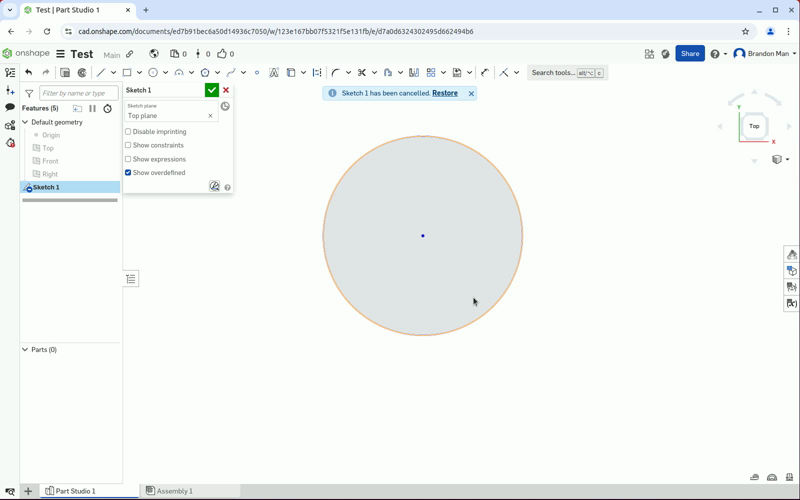
scroll(6)
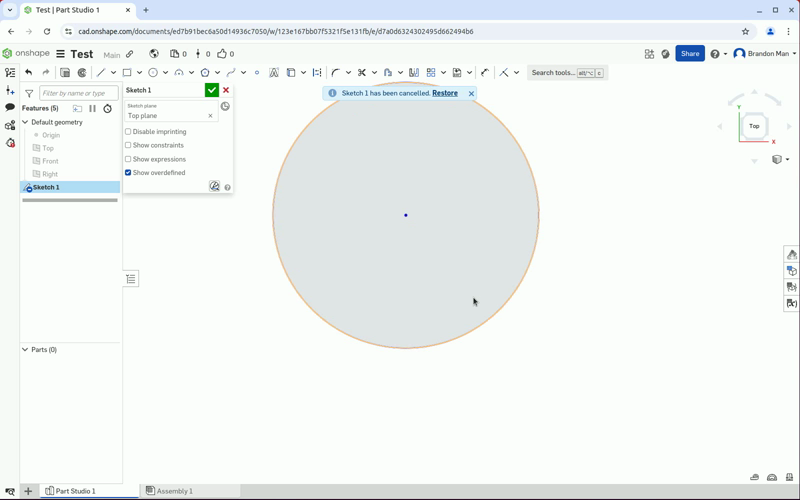
scroll(6)
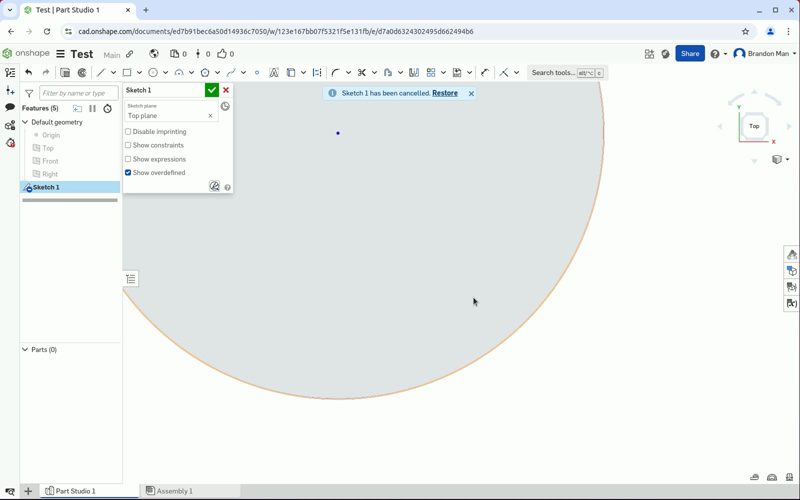
click(473, 297)
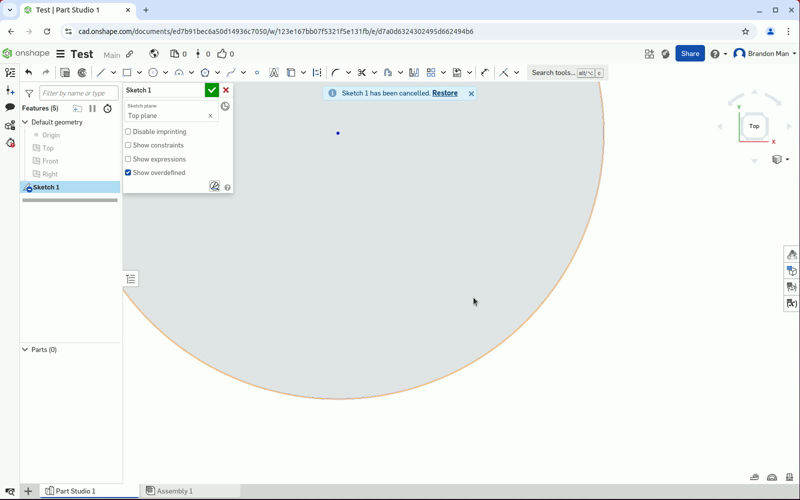
scroll(-6)
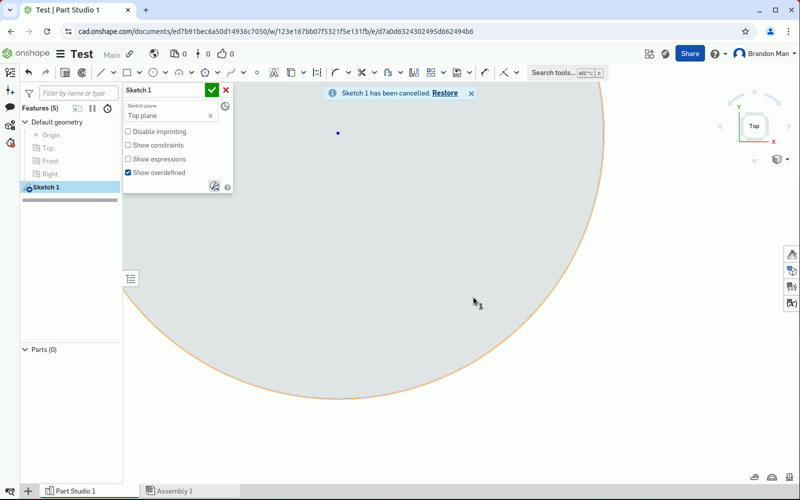
scroll(-6)
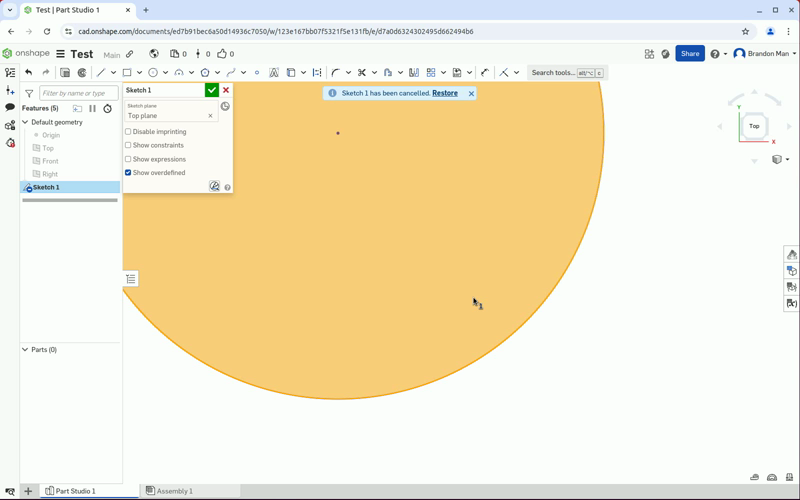
scroll(-6)
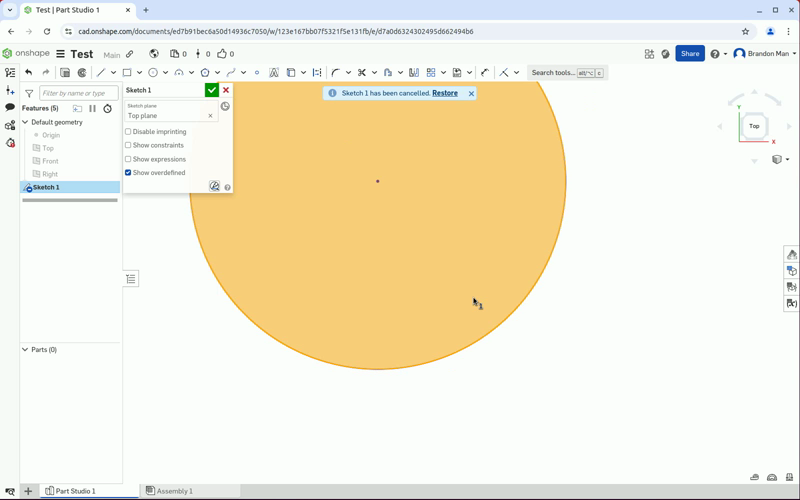
scroll(-6)
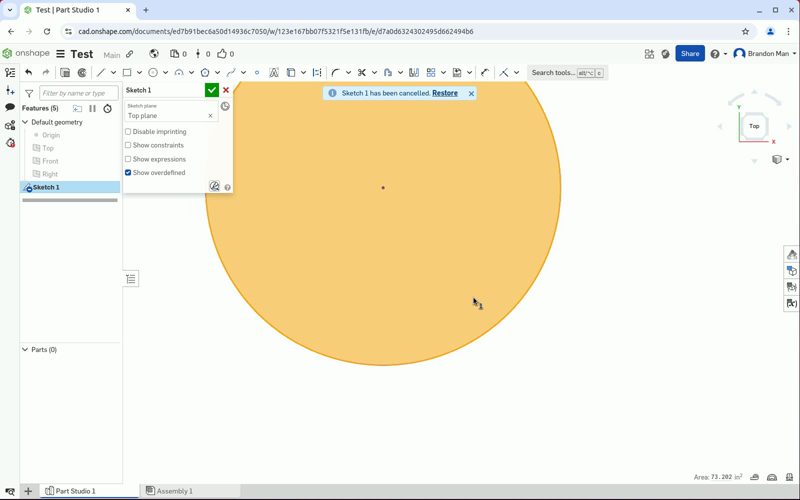
scroll(-6)
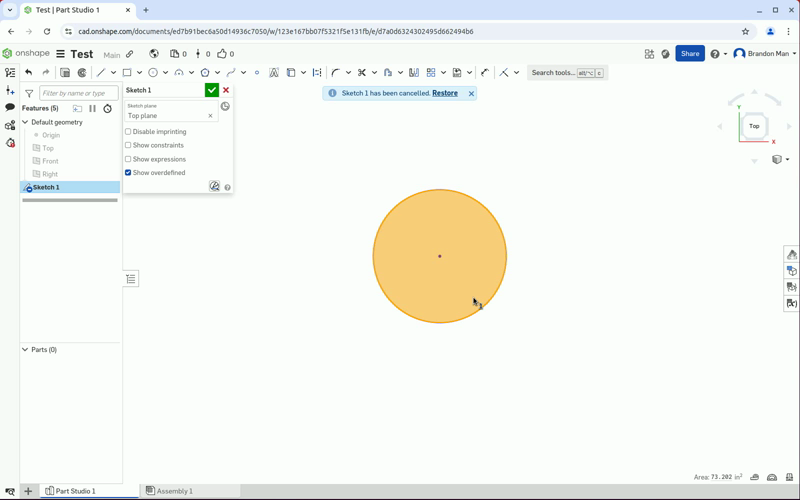
scroll(-6)
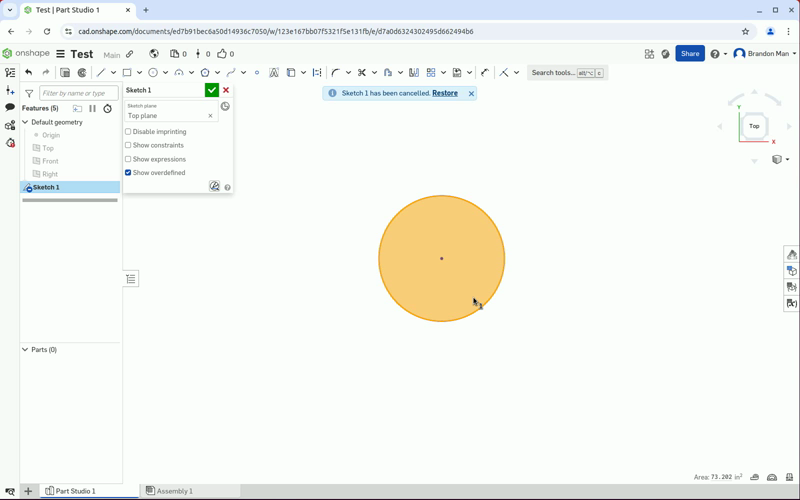
scroll(-6)
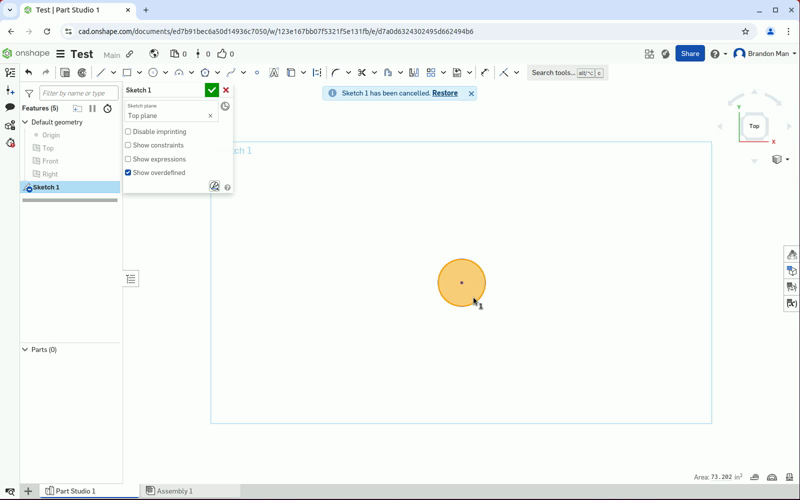
mouse_move(73, 352)
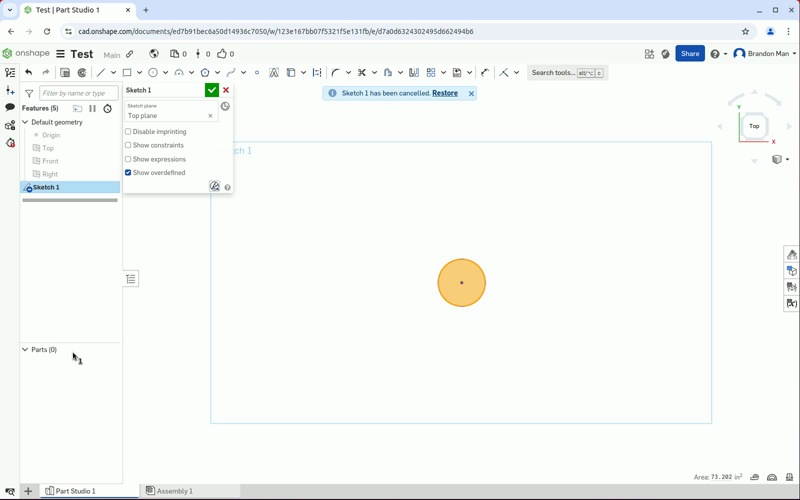
key(shift+y)
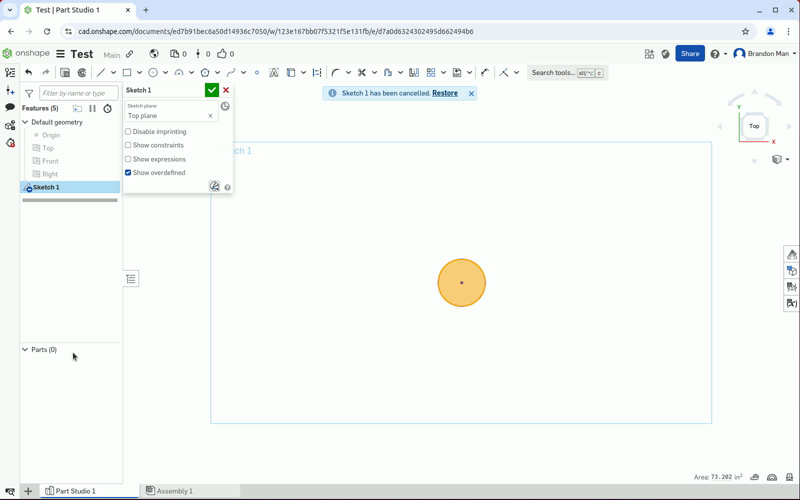
key(shift+e)
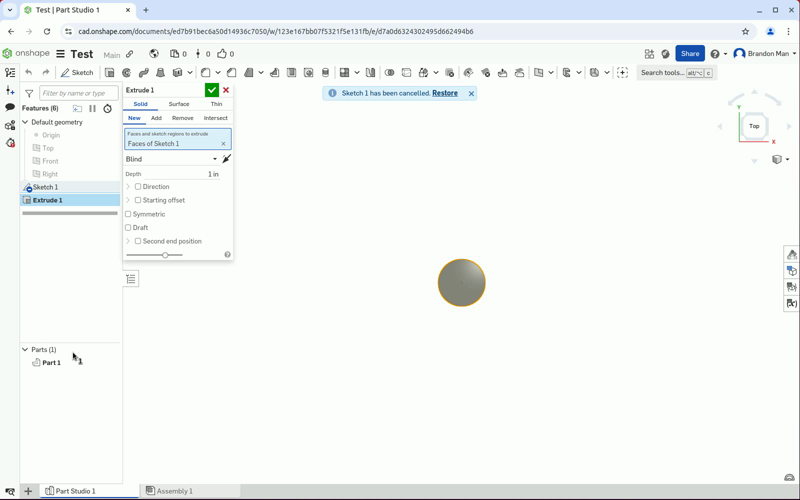
mouse_move(143, 106)
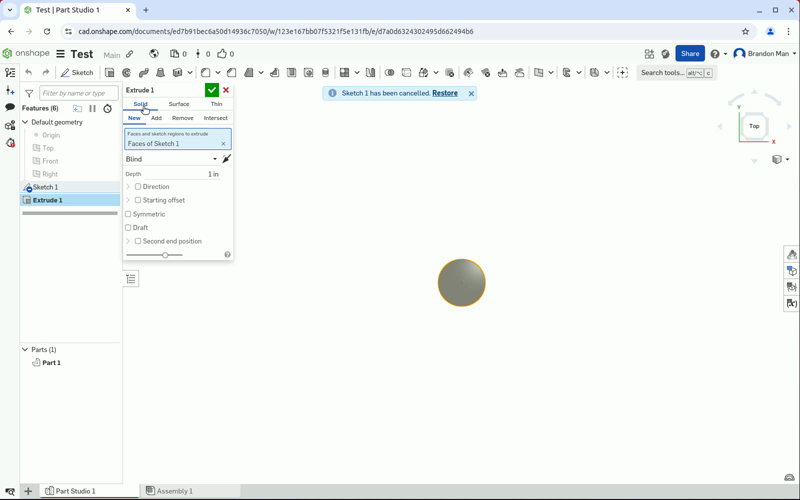
click(143, 106)
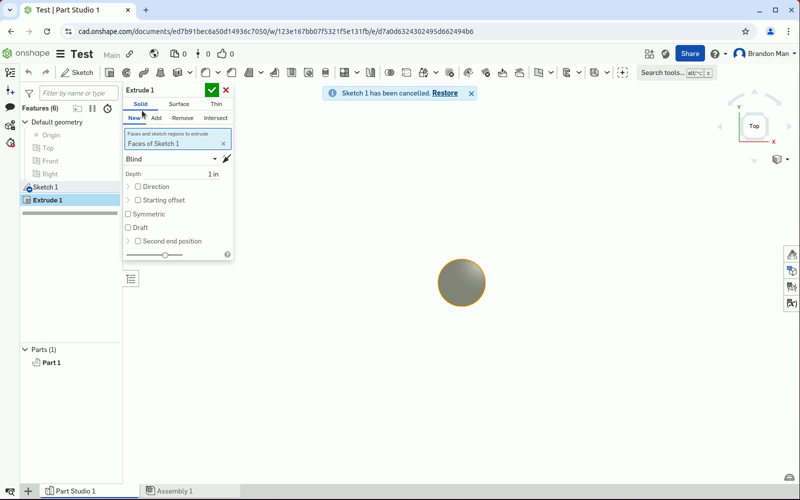
mouse_move(137, 120)
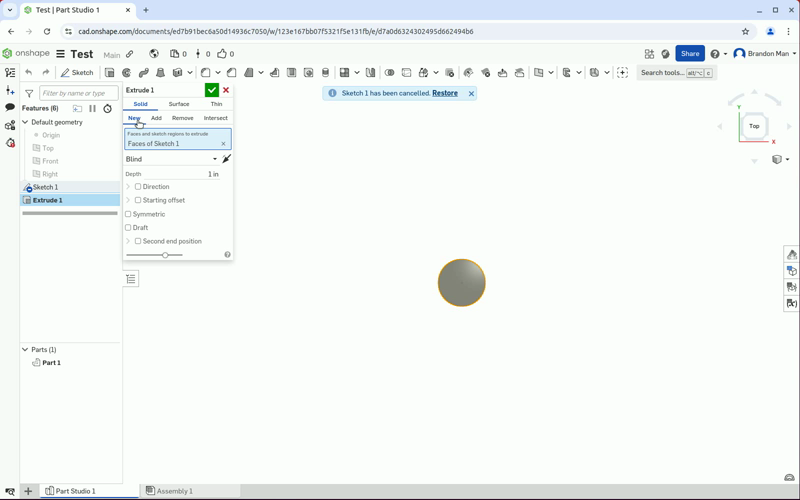
click(137, 120)
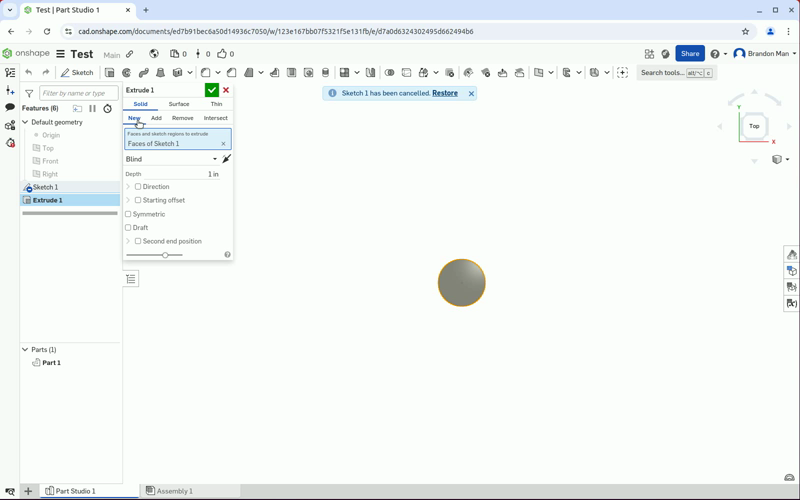
key(tab, 4)
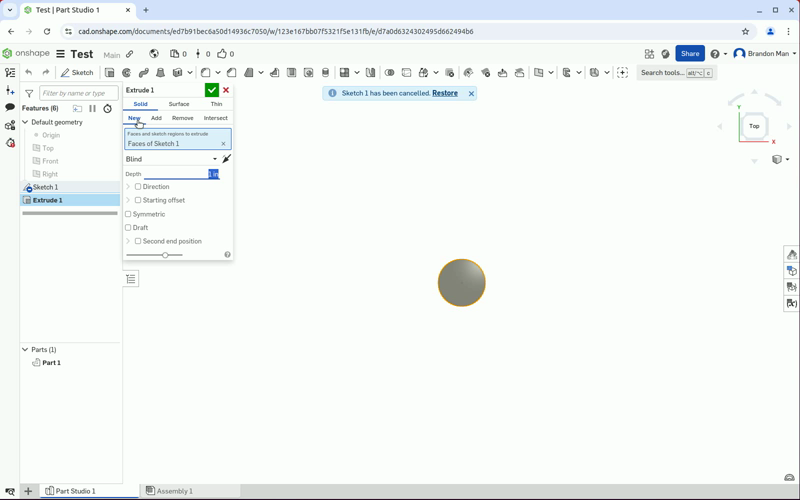
text(0.241)
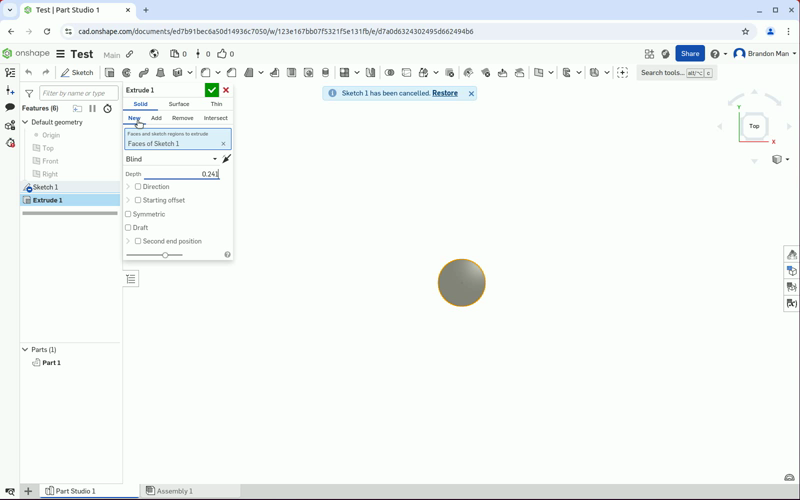
key(enter)
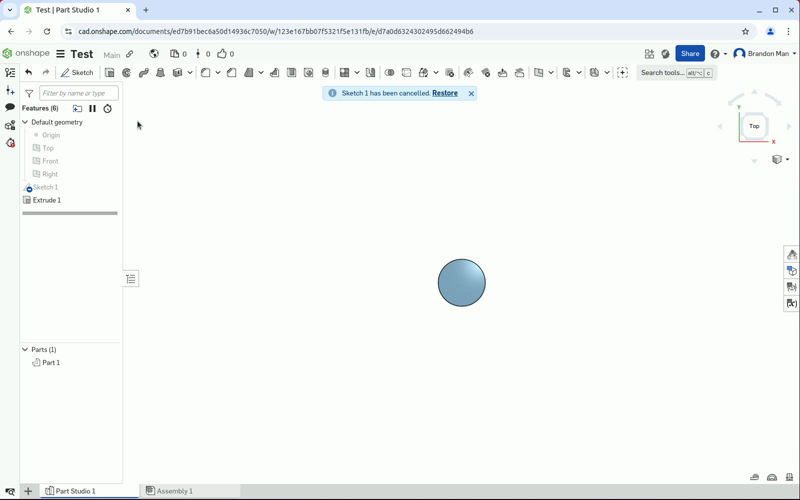
key(shift+h)
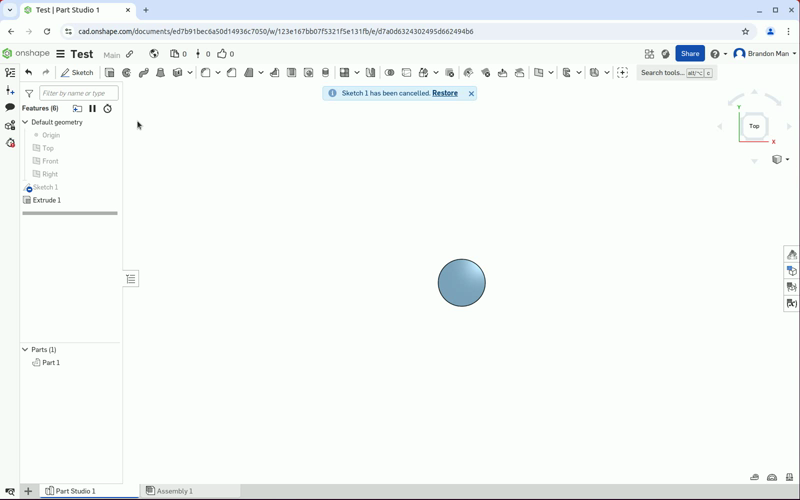
key(shift+h)
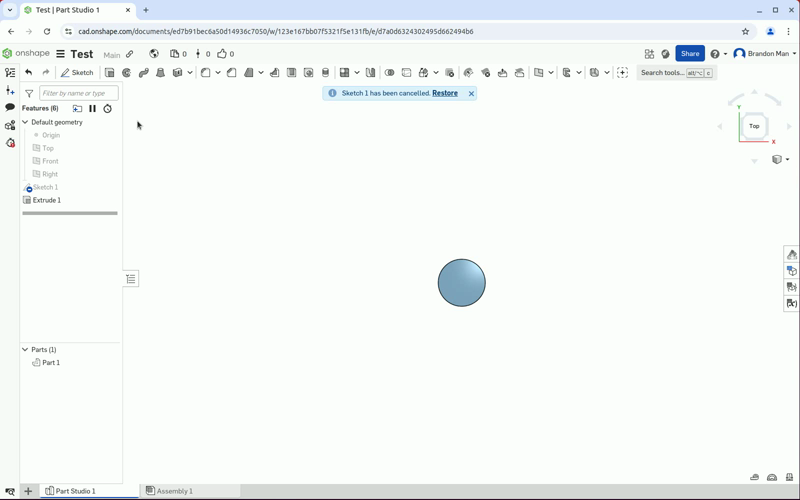
mouse_move(73, 189)
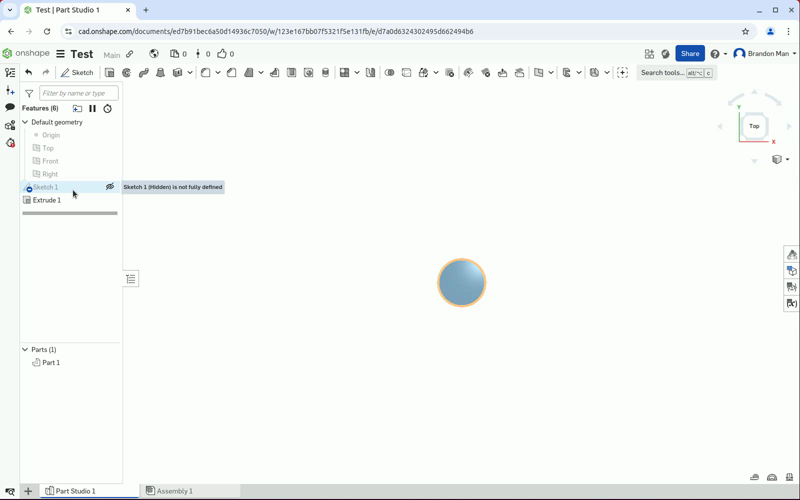
click(73, 189)
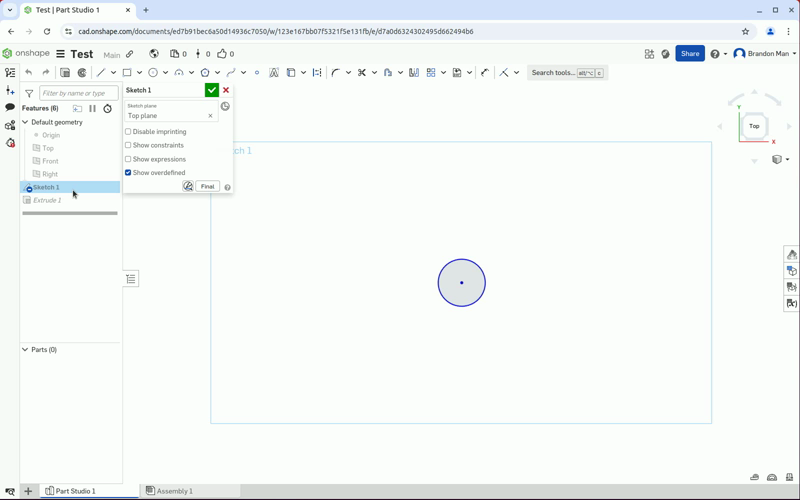
mouse_move(229, 92)
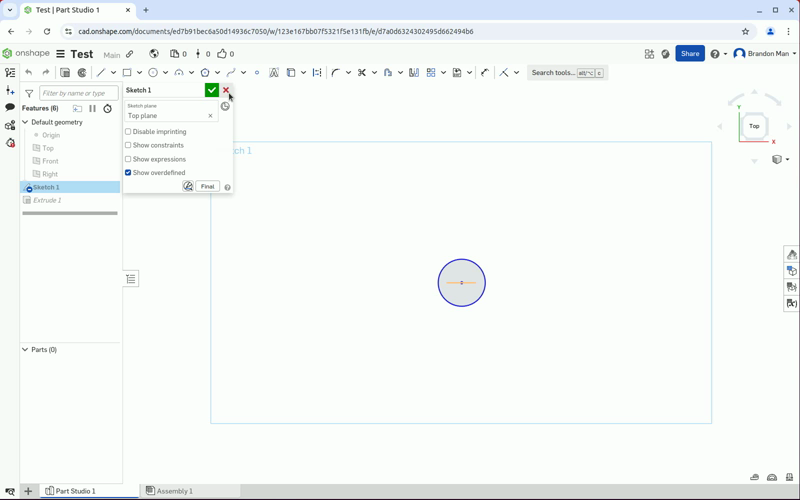
click(229, 92)
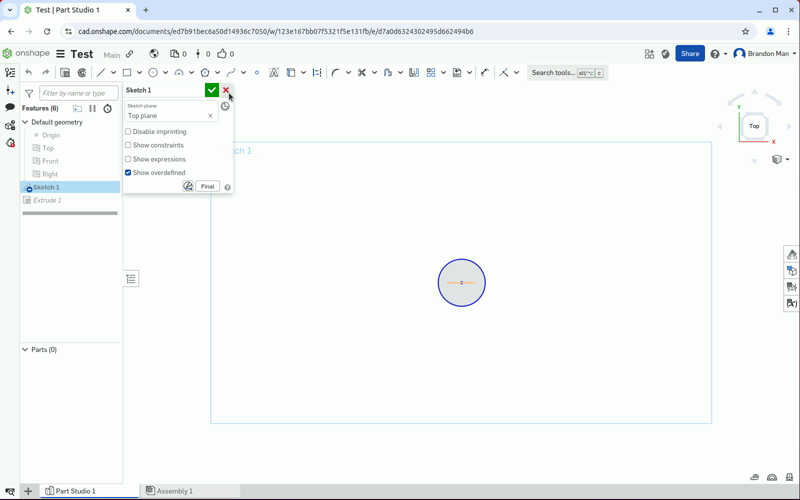
key(shift+s)
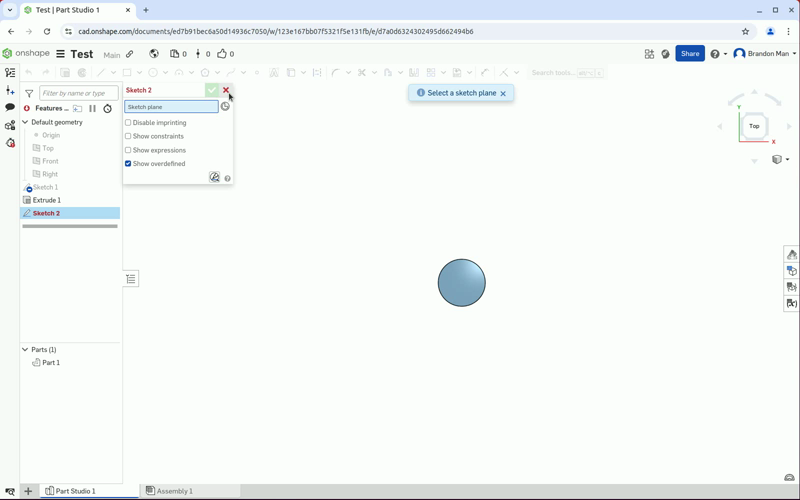
mouse_move(73, 150)
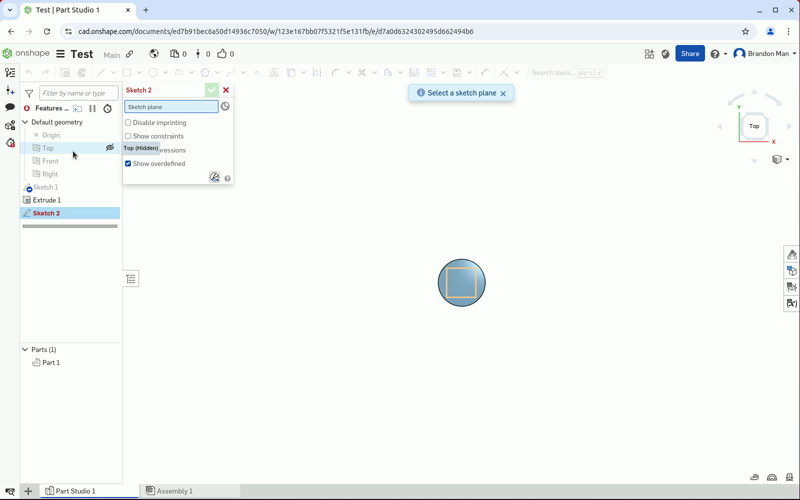
click(73, 150)
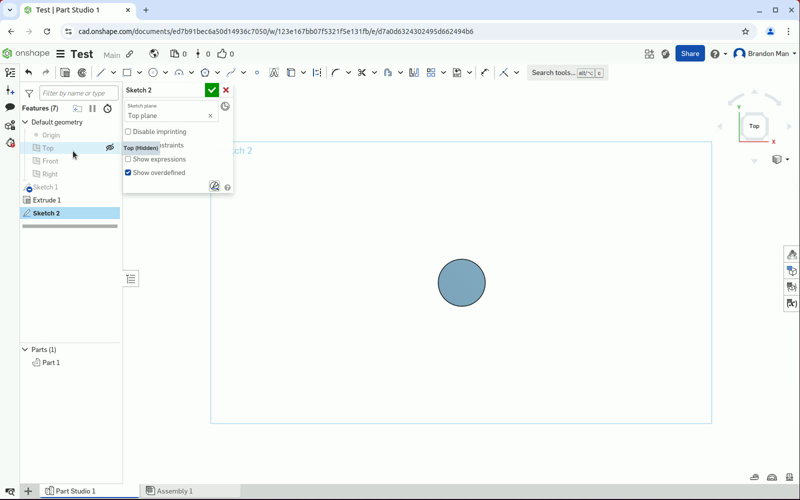
mouse_move(73, 352)
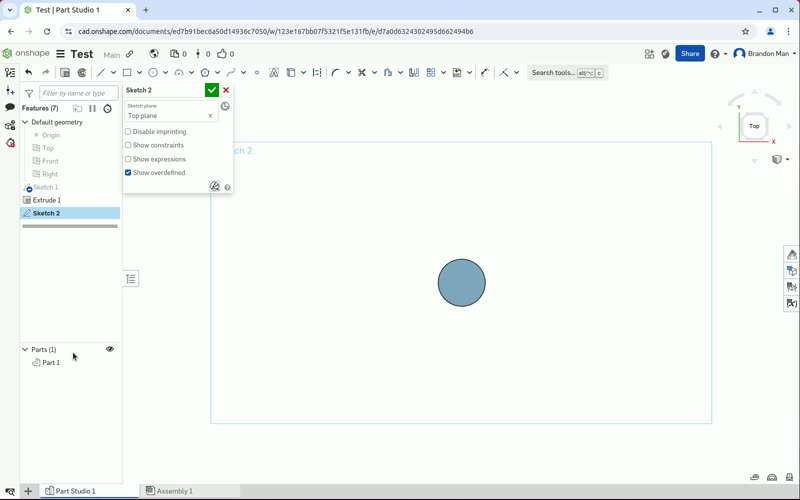
key(y)
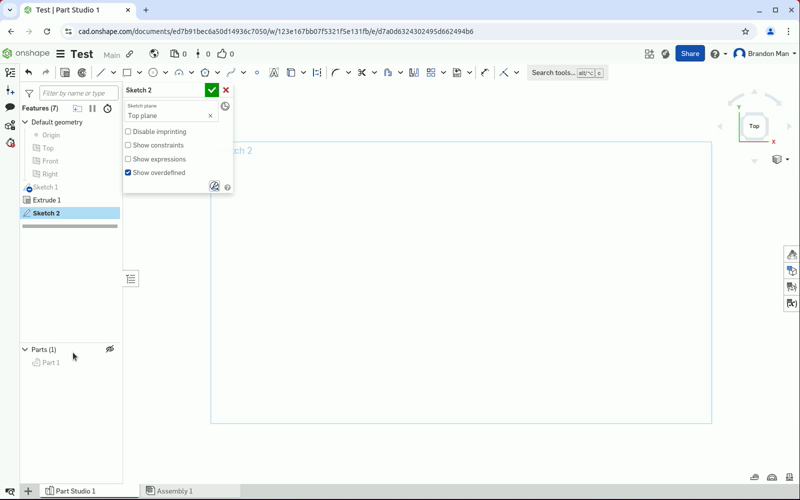
key(c)
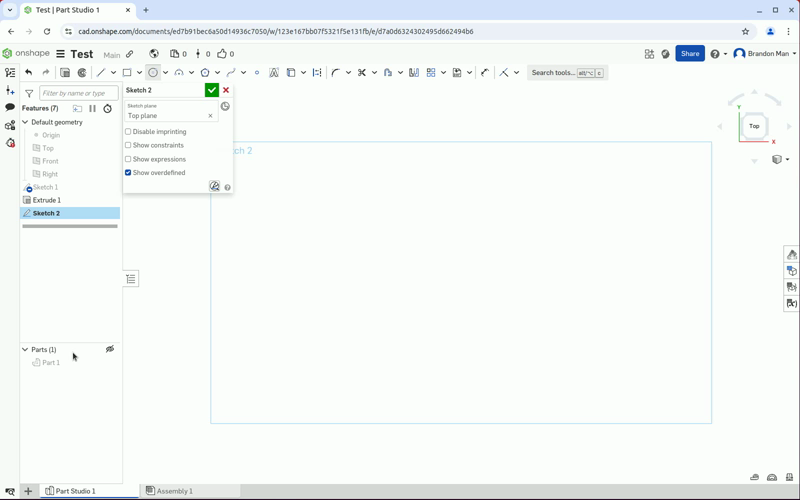
key_down(shift)
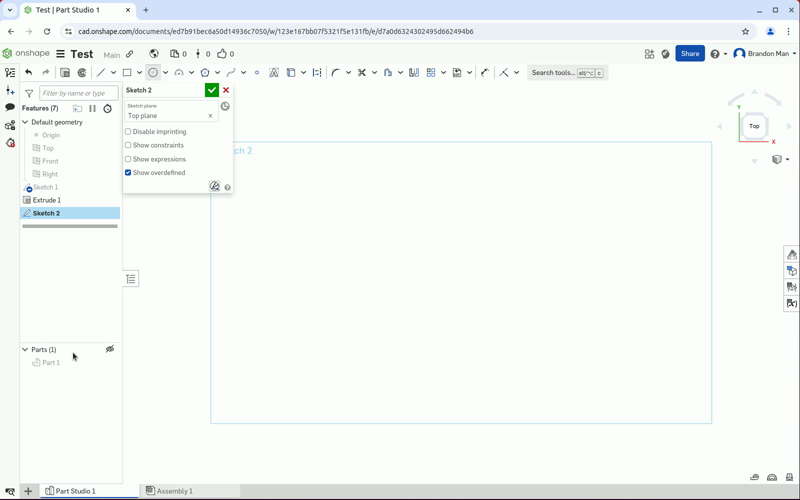
mouse_move(461, 282)
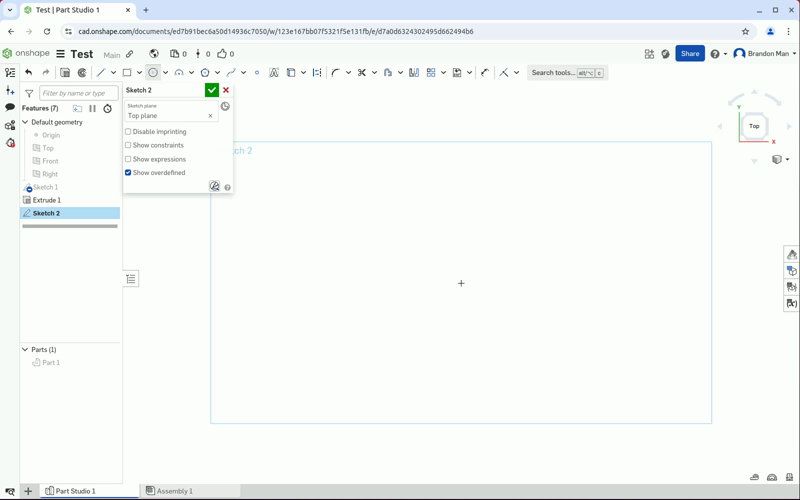
click(461, 282)
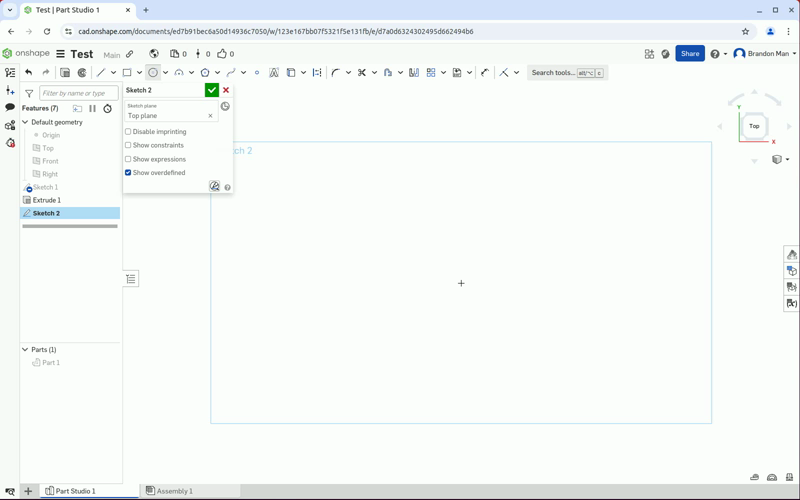
key_up(shift)
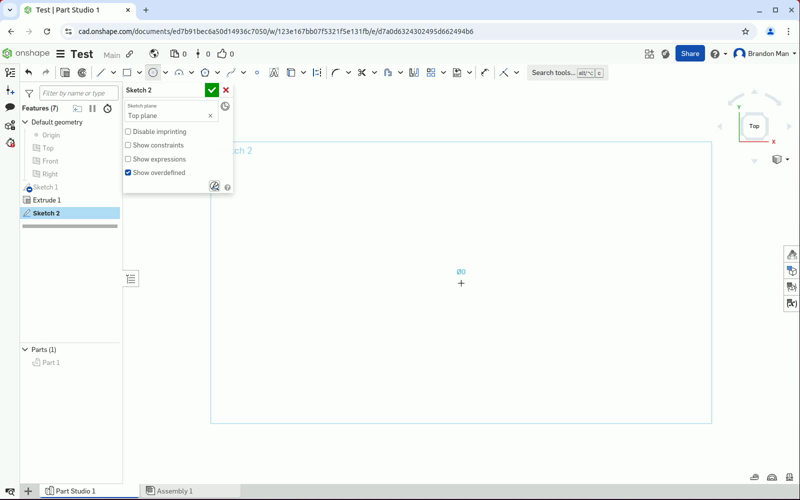
mouse_move(485, 282)
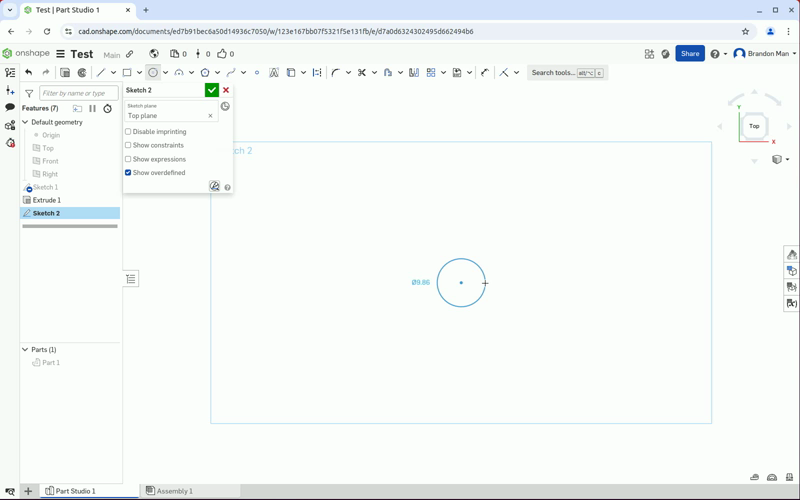
click(485, 282)
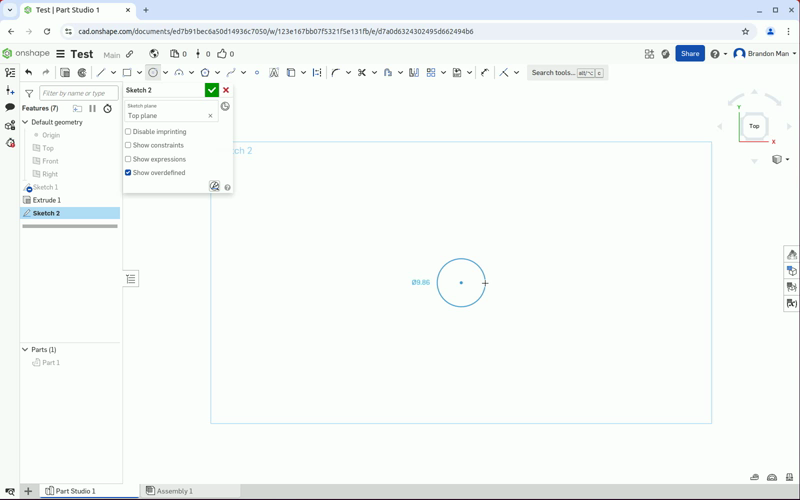
key(esc)
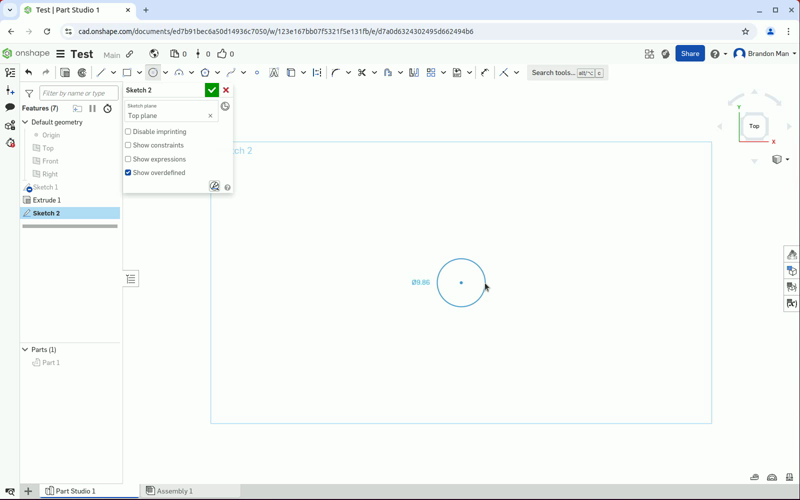
key(c)
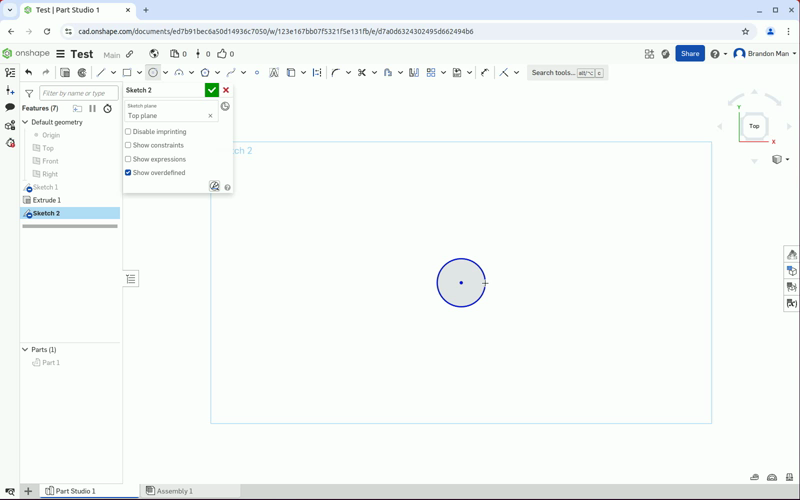
key_down(shift)
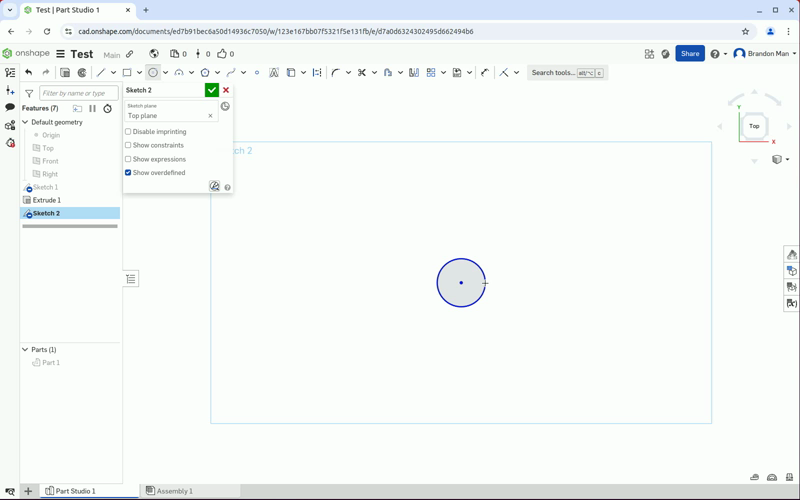
mouse_move(461, 282)
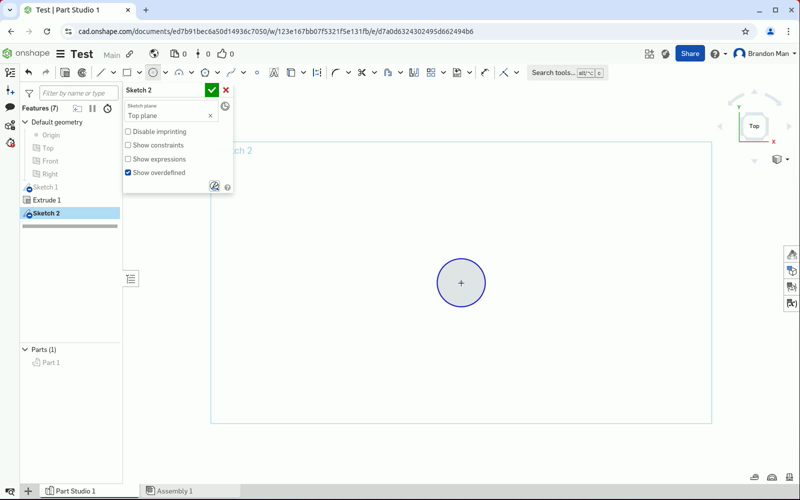
click(461, 282)
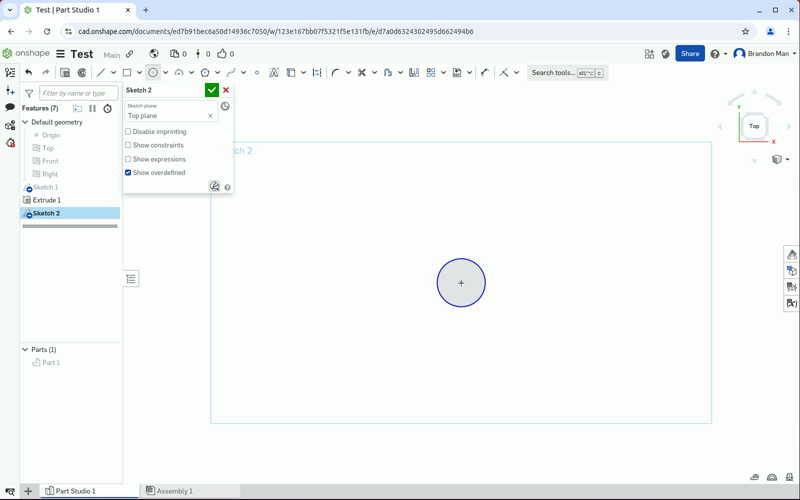
key_up(shift)
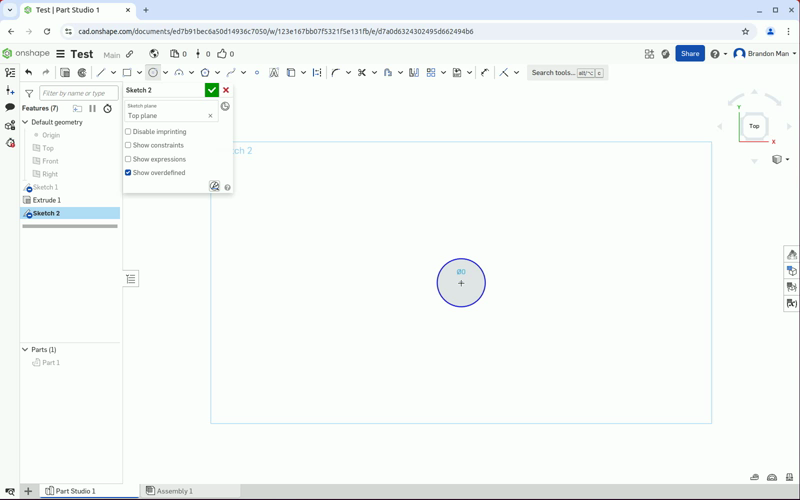
mouse_move(484, 282)
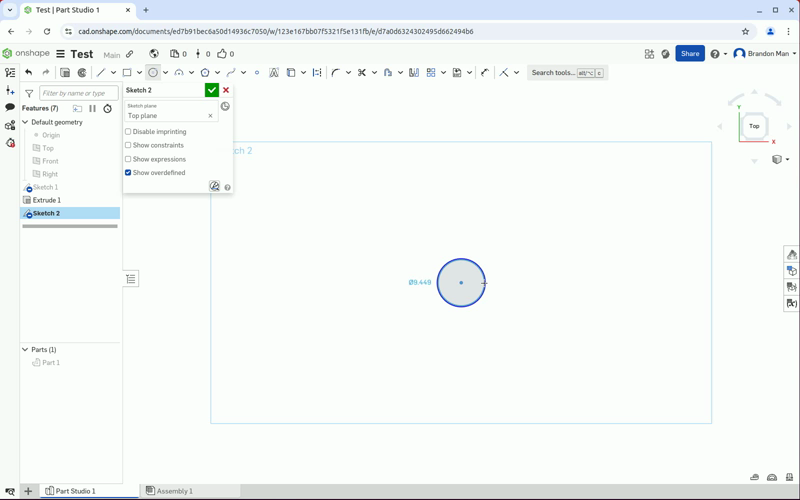
scroll(6)
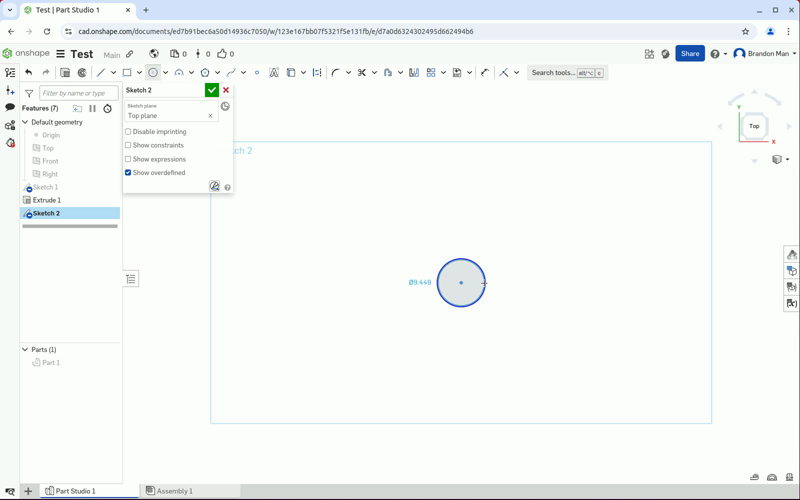
scroll(6)
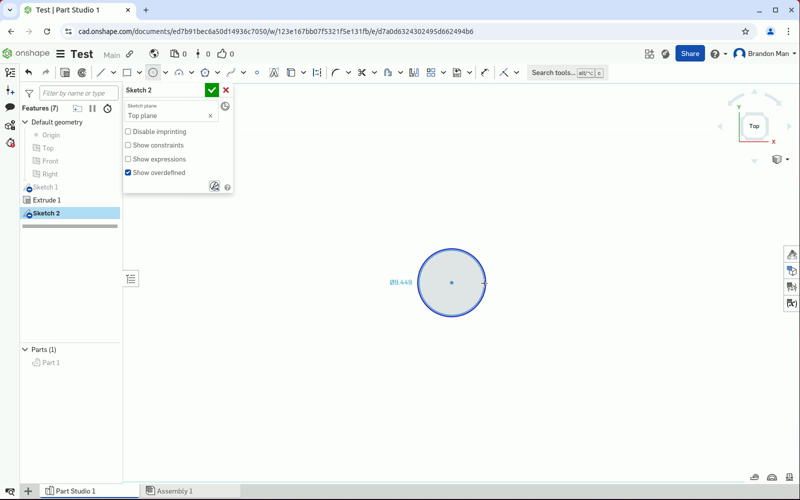
scroll(6)
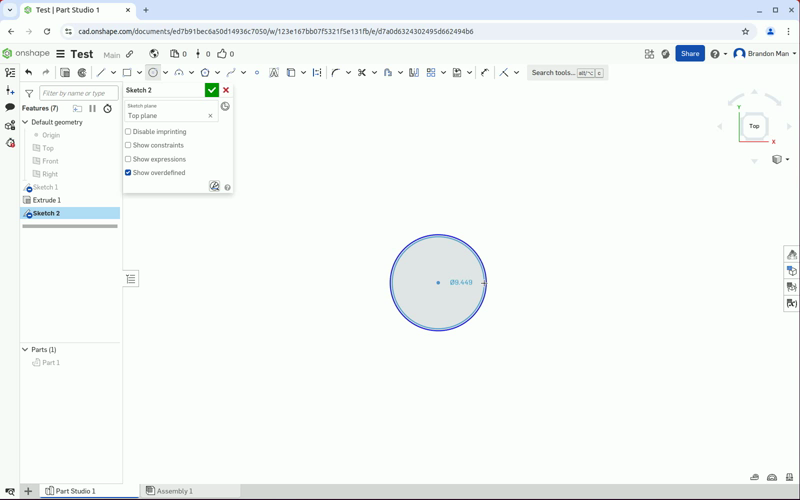
scroll(6)
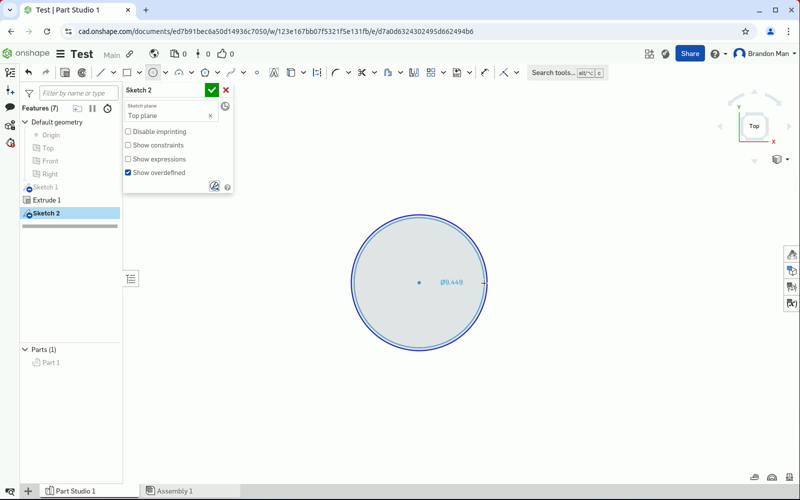
scroll(6)
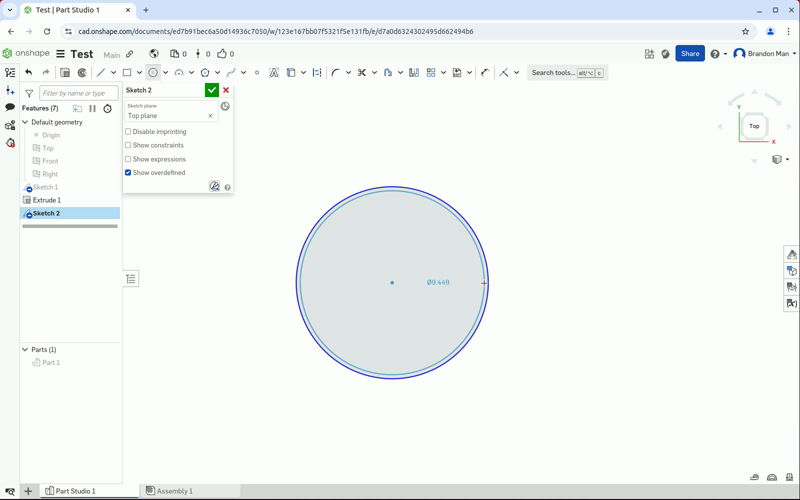
scroll(6)
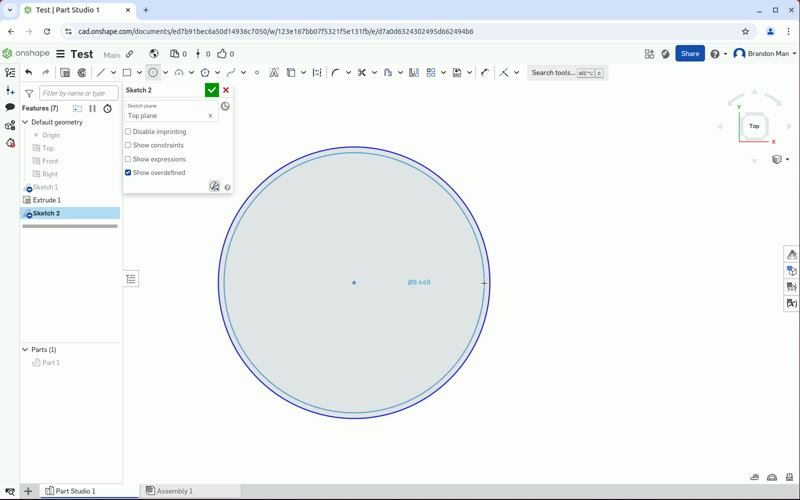
scroll(6)
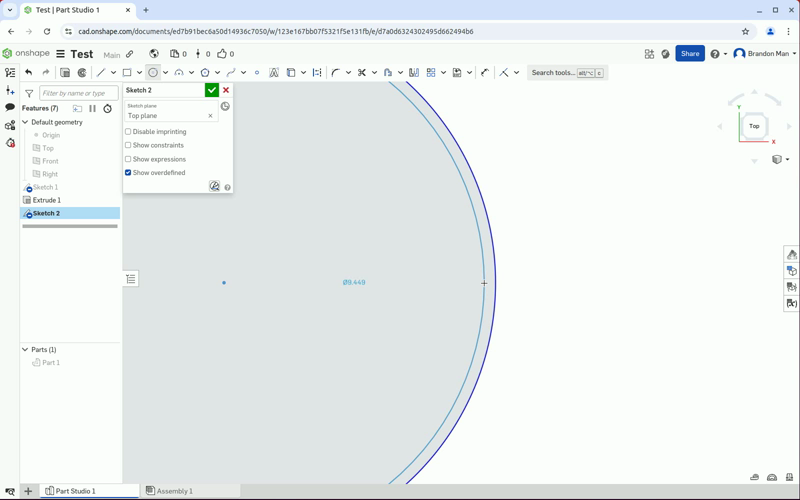
click(484, 282)
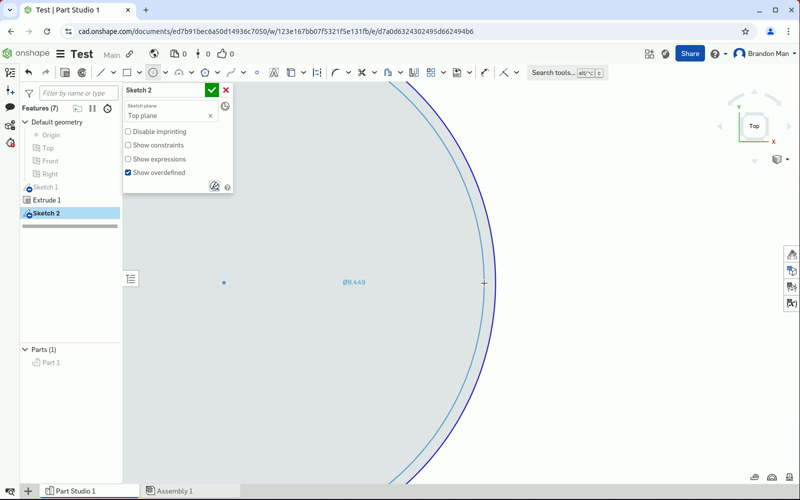
scroll(-6)
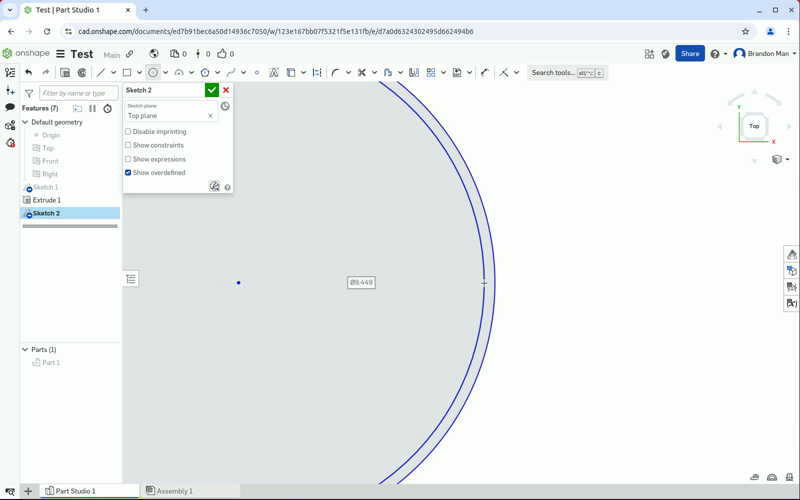
scroll(-6)
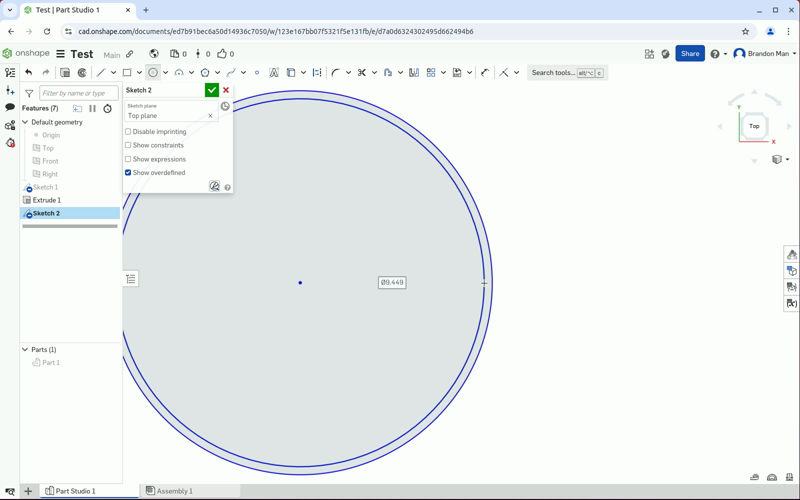
scroll(-6)
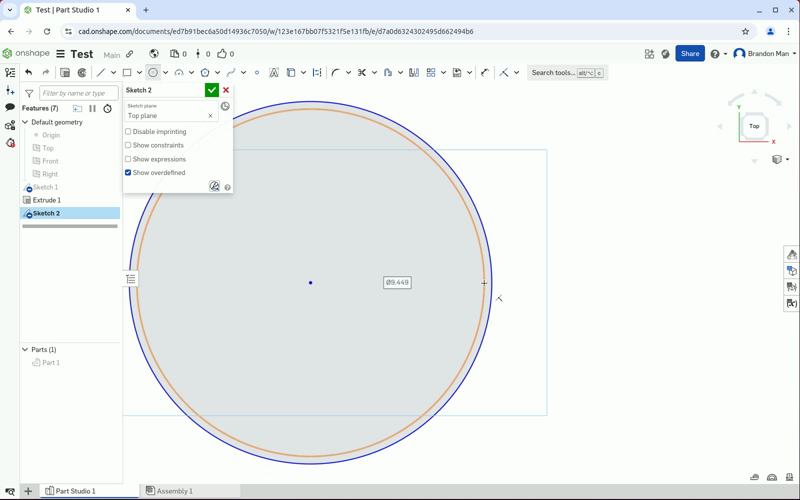
scroll(-6)
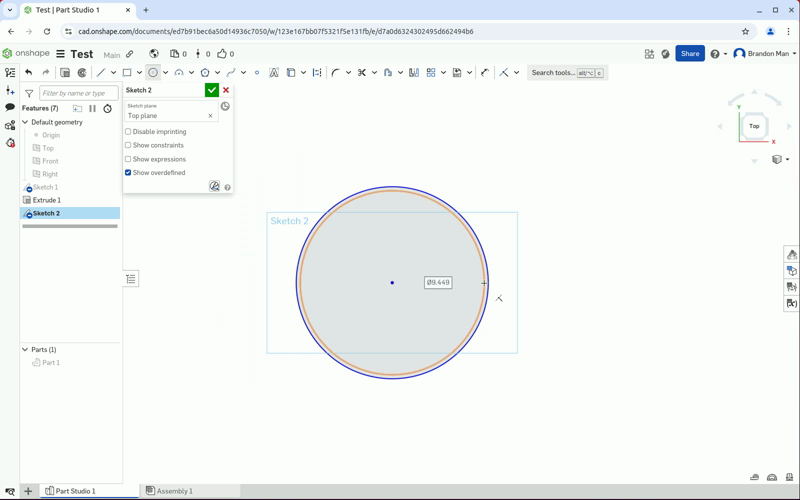
scroll(-6)
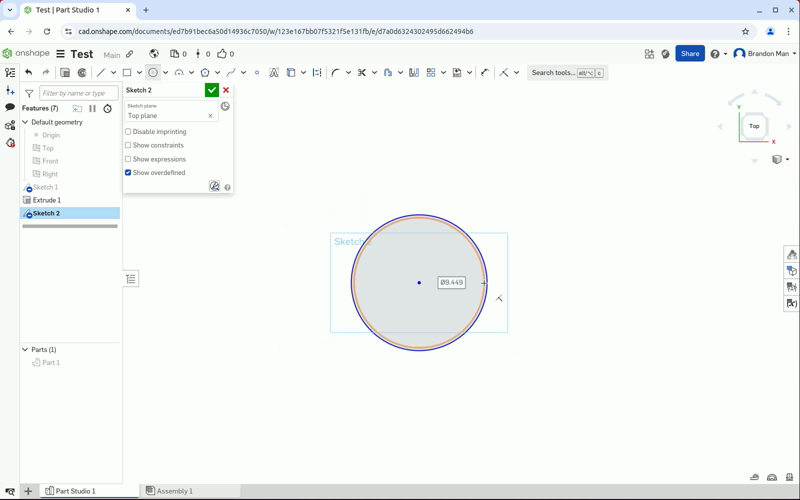
scroll(-6)
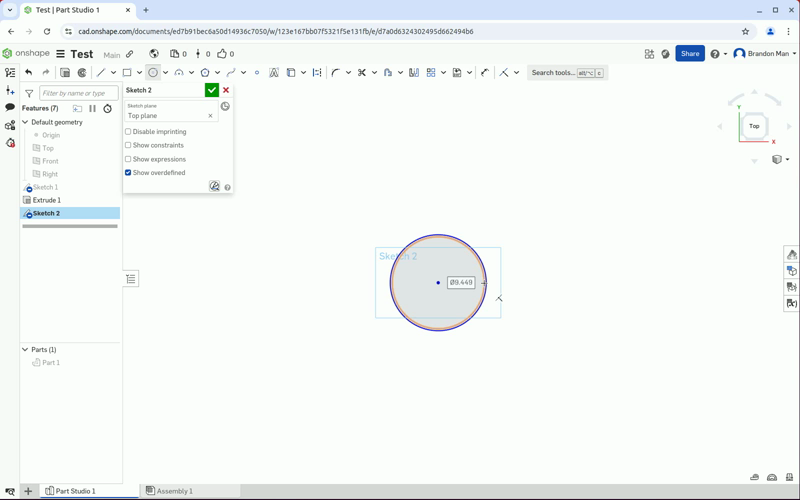
scroll(-6)
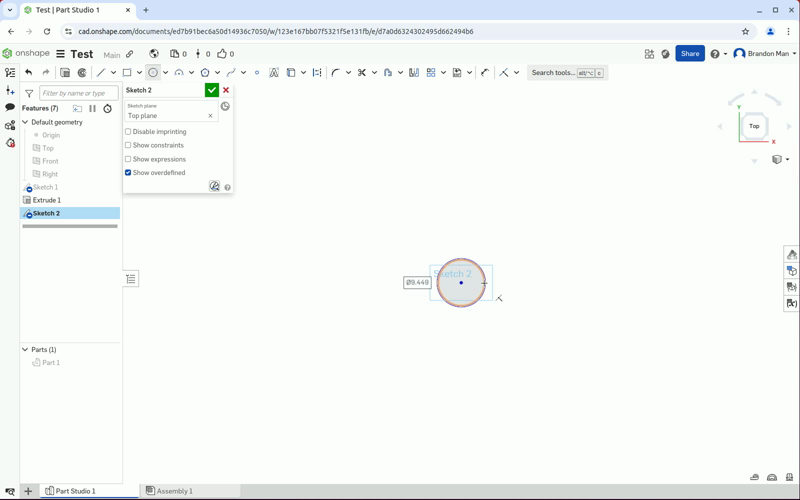
key(esc)
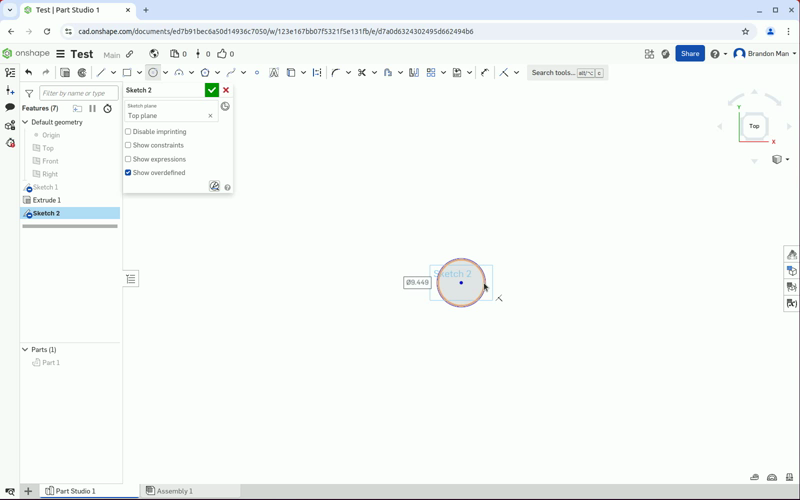
mouse_move(485, 283)
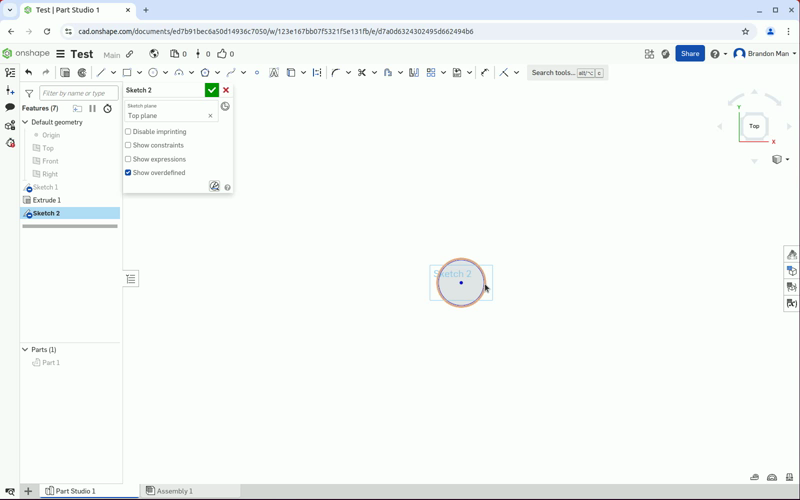
scroll(6)
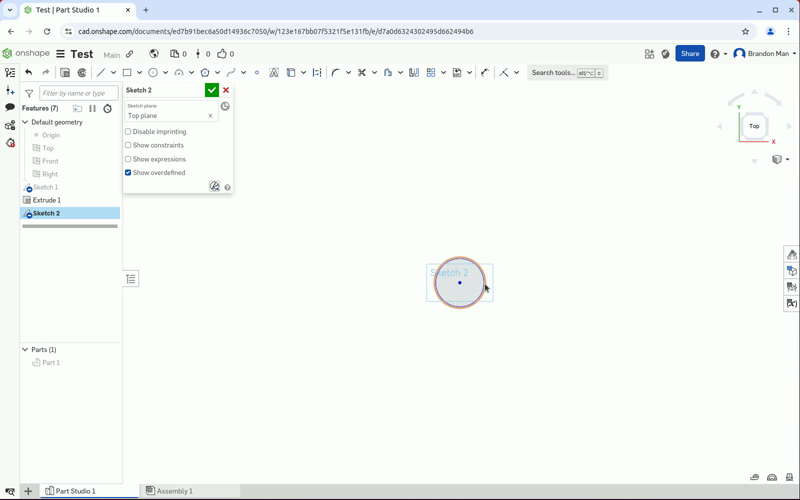
scroll(6)
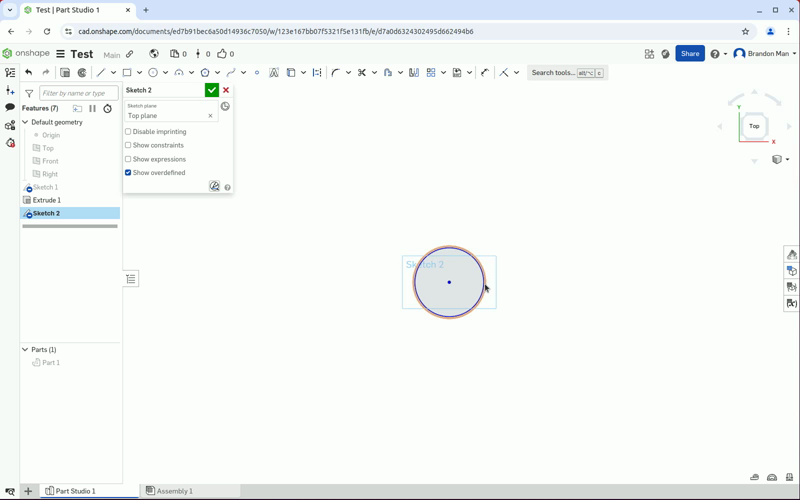
scroll(6)
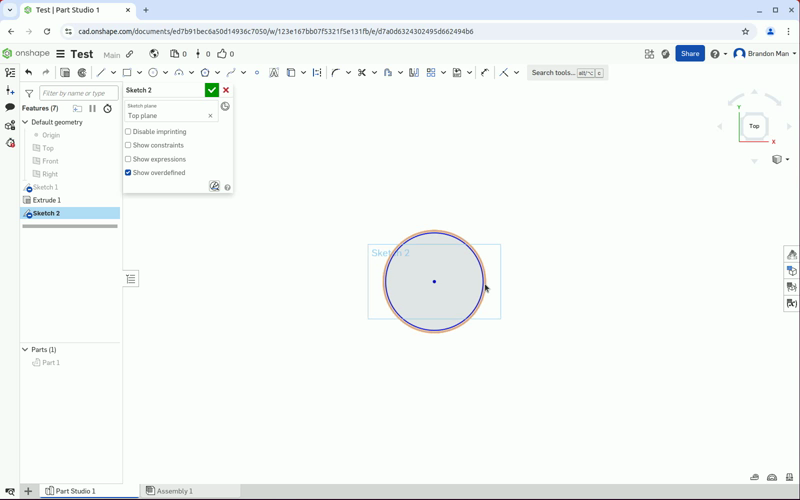
scroll(6)
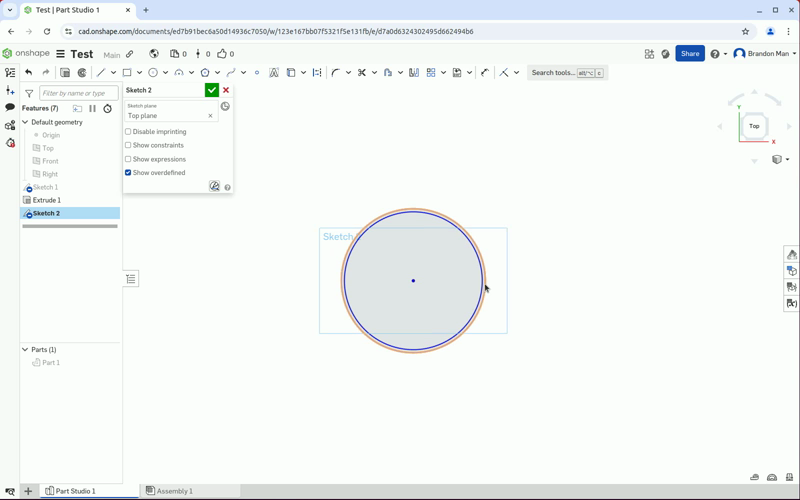
scroll(6)
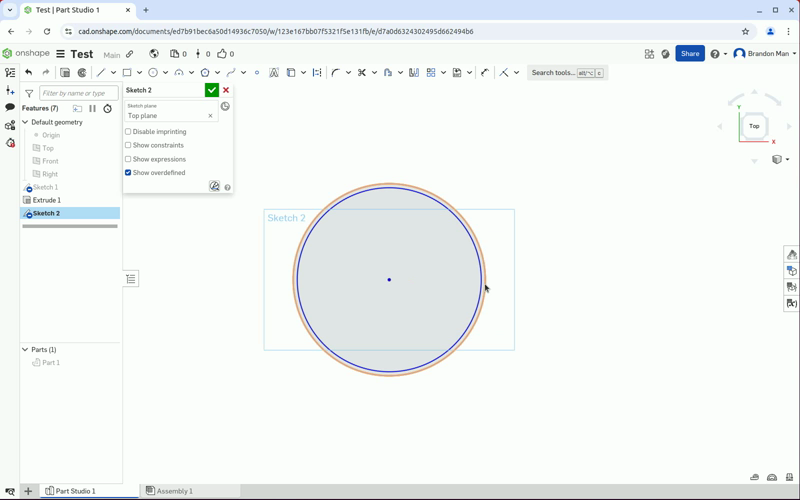
scroll(6)
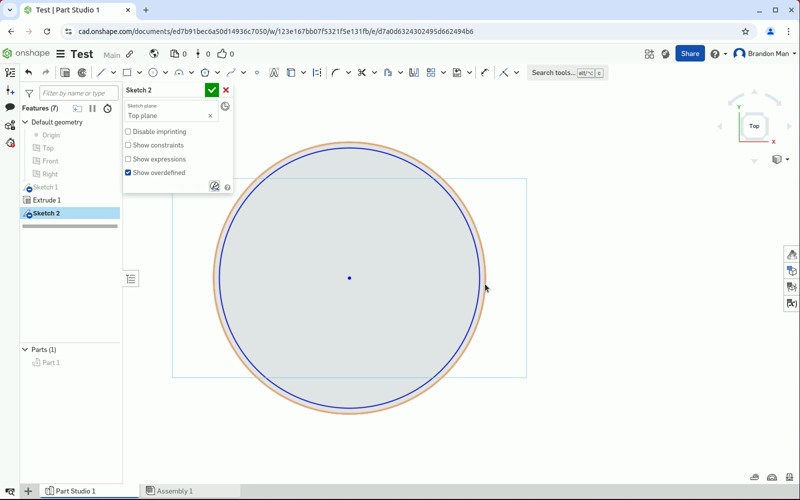
scroll(6)
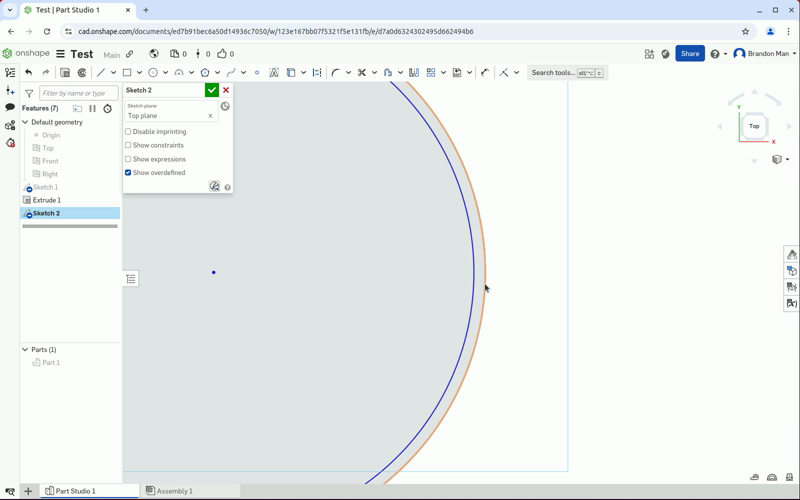
click(485, 283)
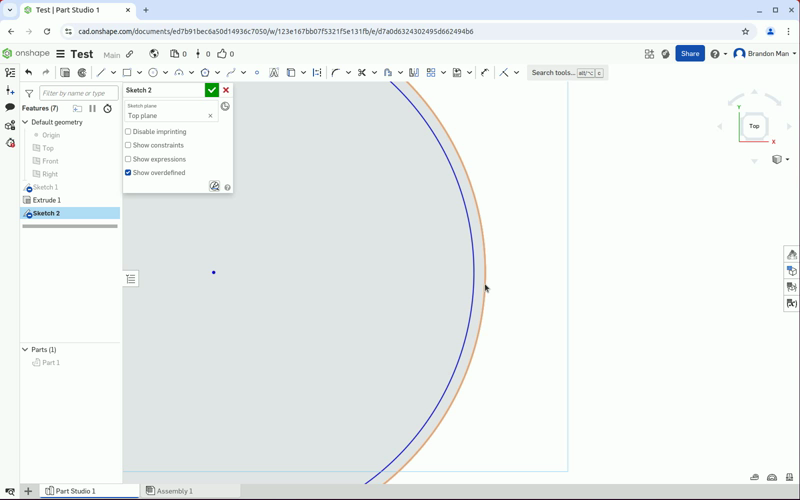
scroll(-6)
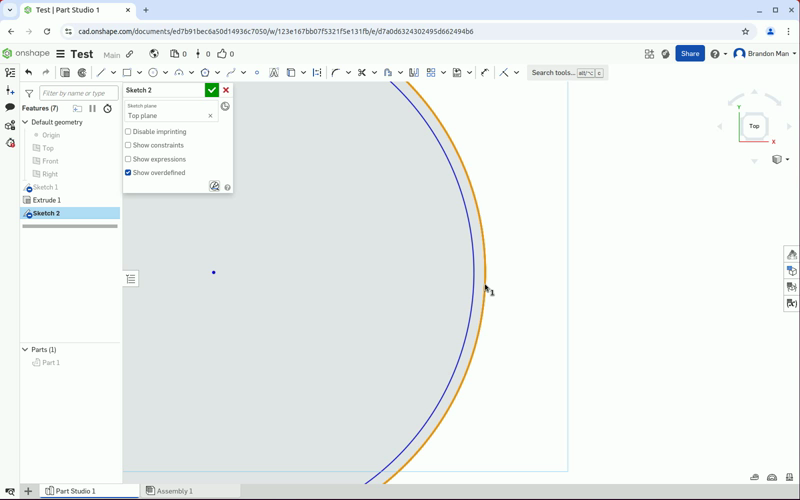
scroll(-6)
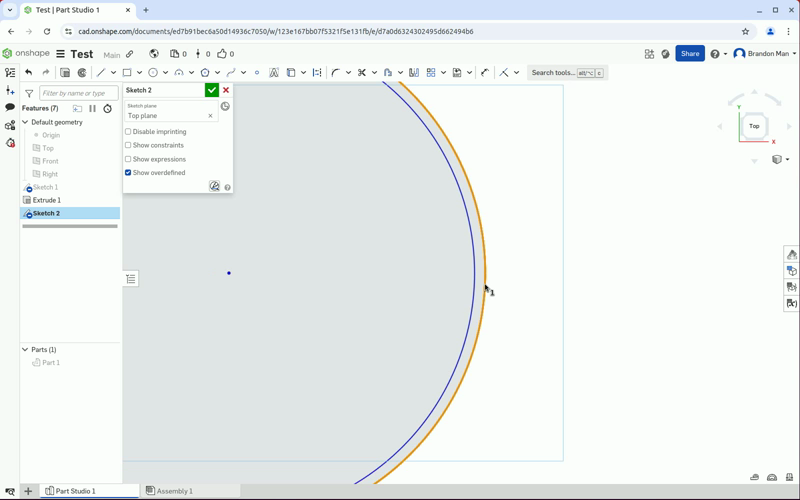
scroll(-6)
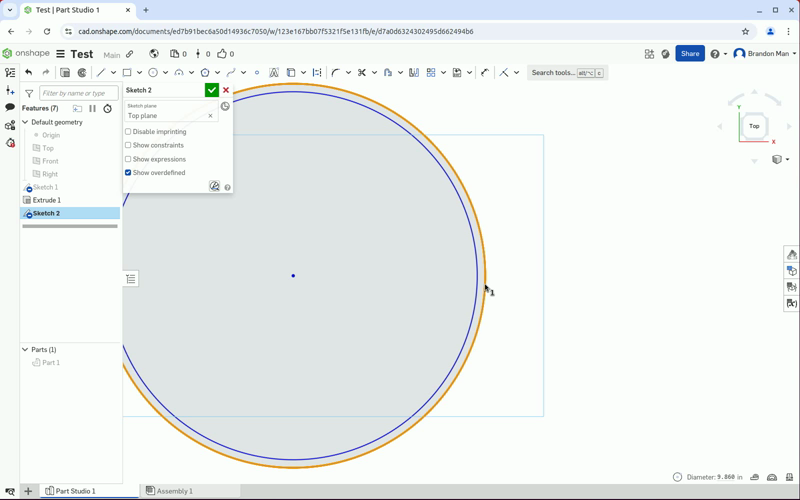
scroll(-6)
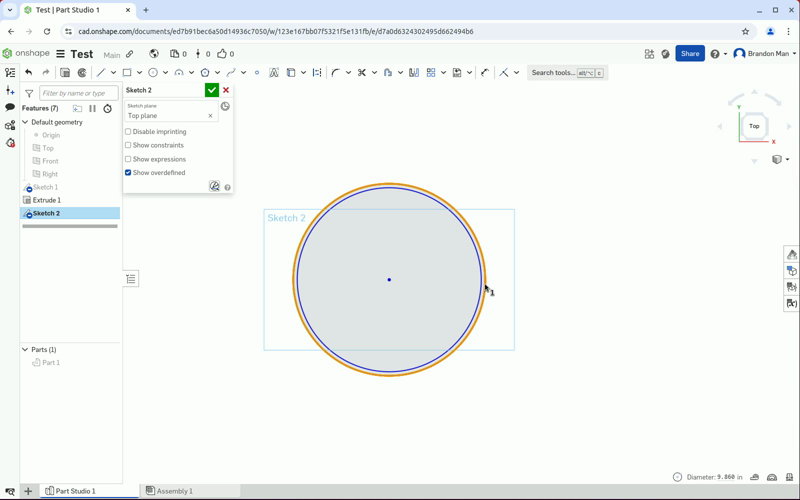
scroll(-6)
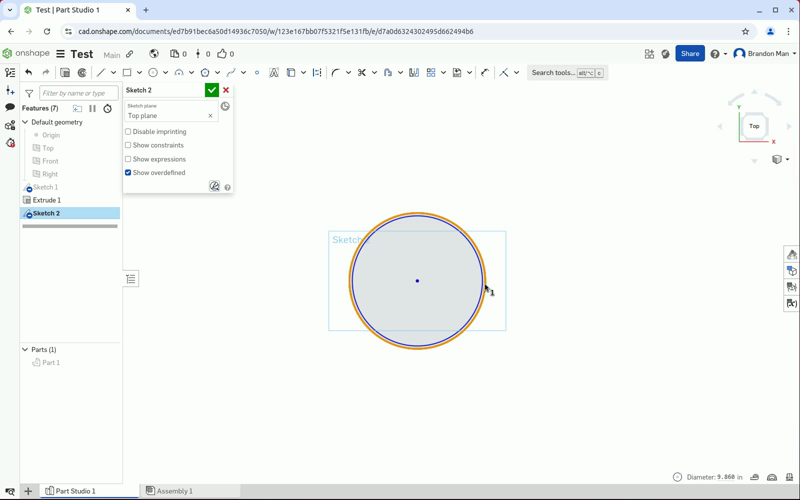
scroll(-6)
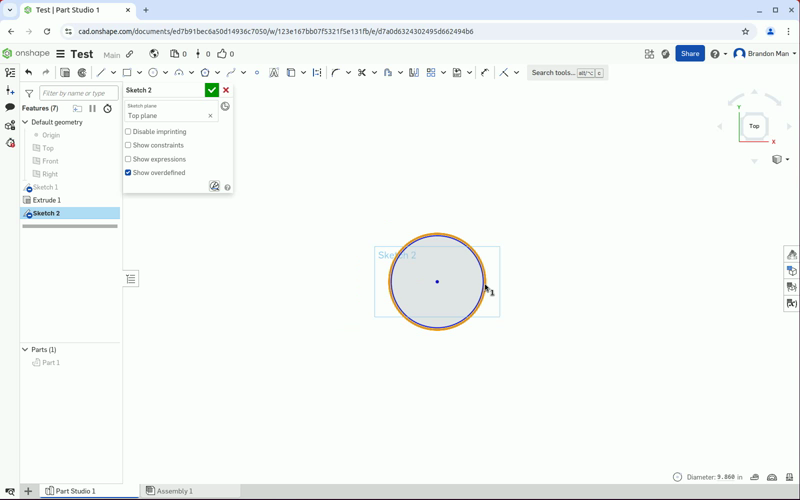
scroll(-6)
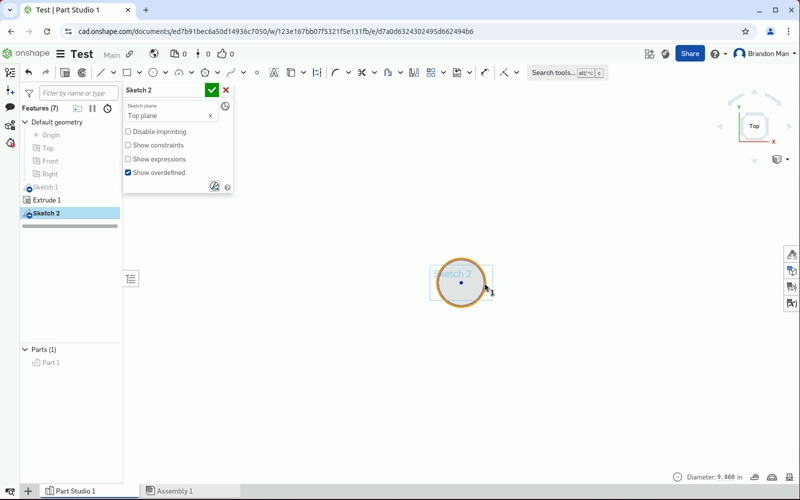
mouse_move(73, 352)
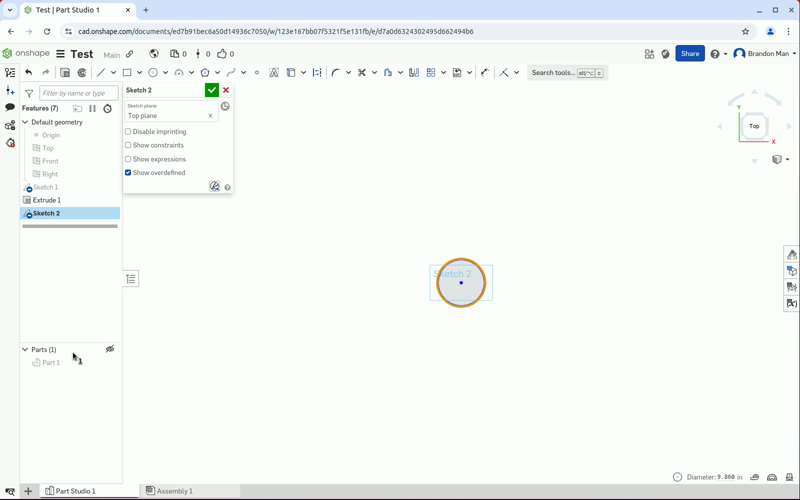
key(shift+y)
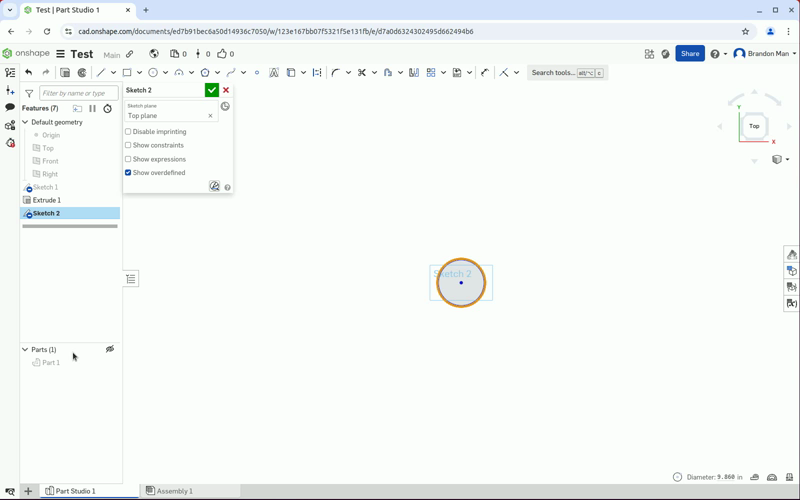
key(shift+e)
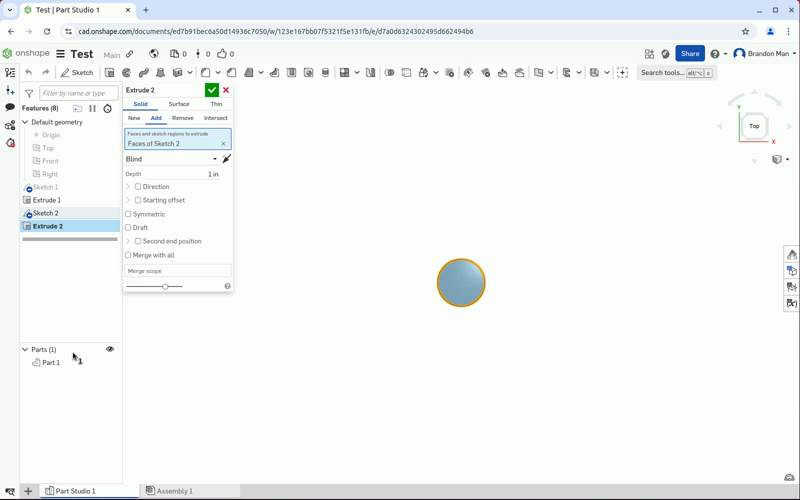
mouse_move(143, 106)
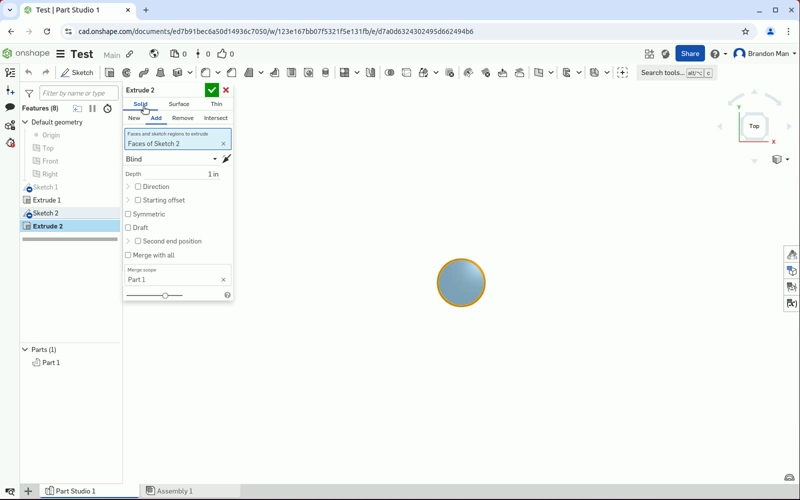
click(143, 106)
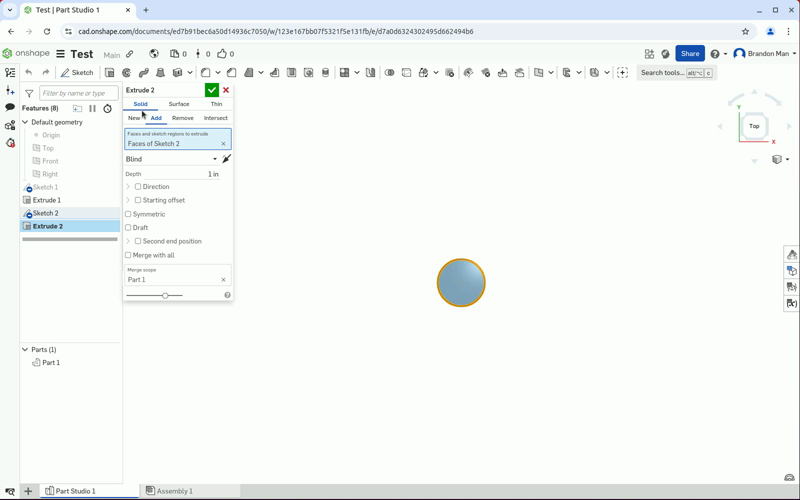
mouse_move(137, 120)
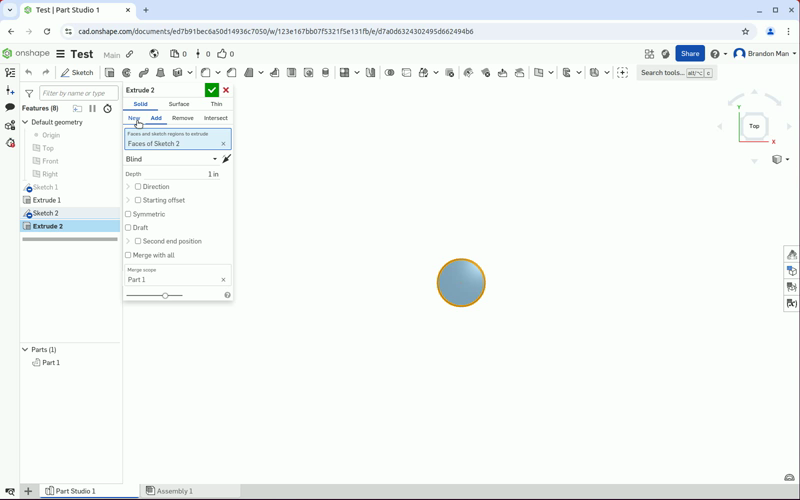
click(137, 120)
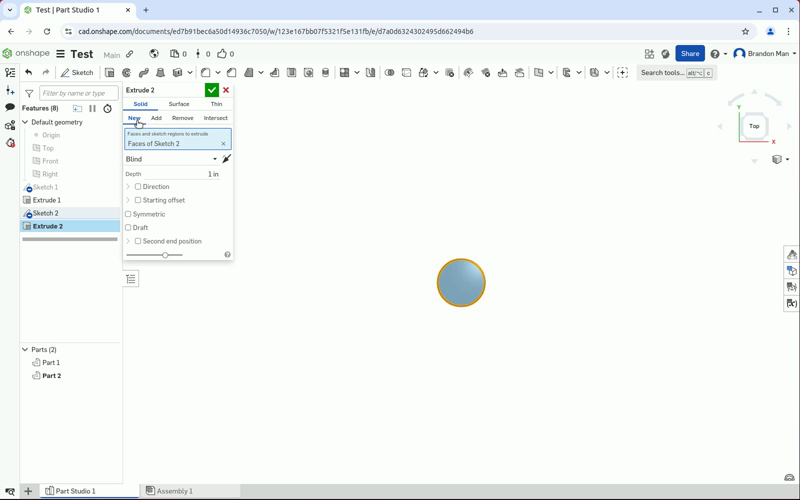
key(tab, 4)
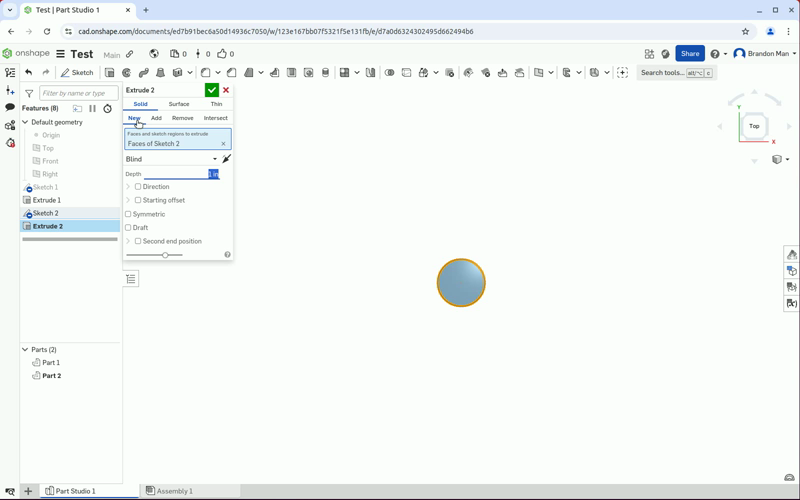
text(23.108)
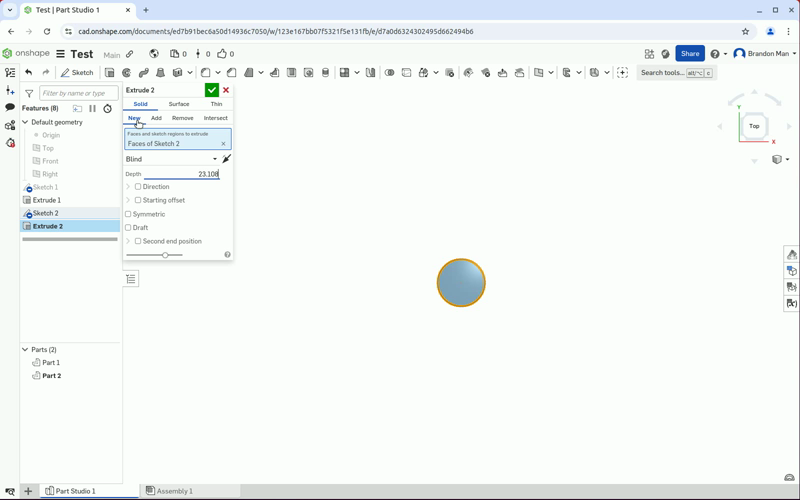
key(enter)
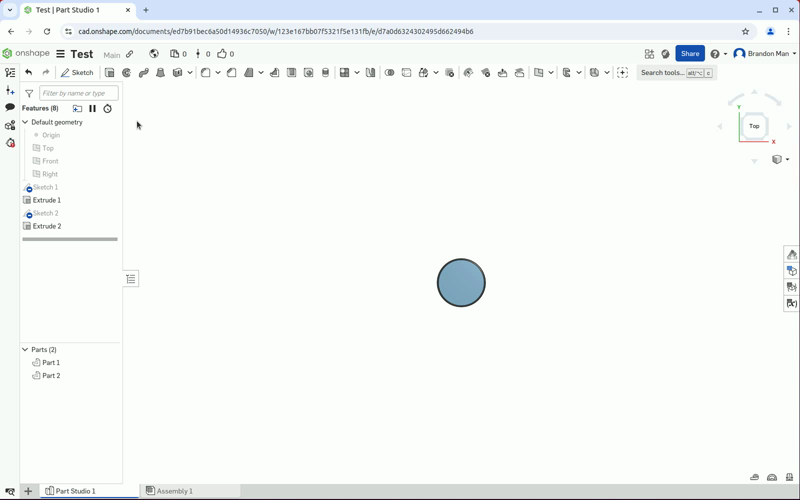
key(shift+h)
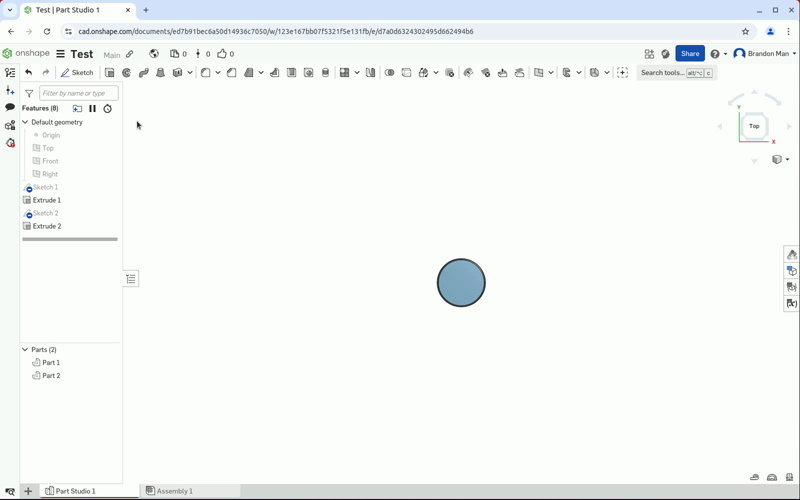
key(shift+h)
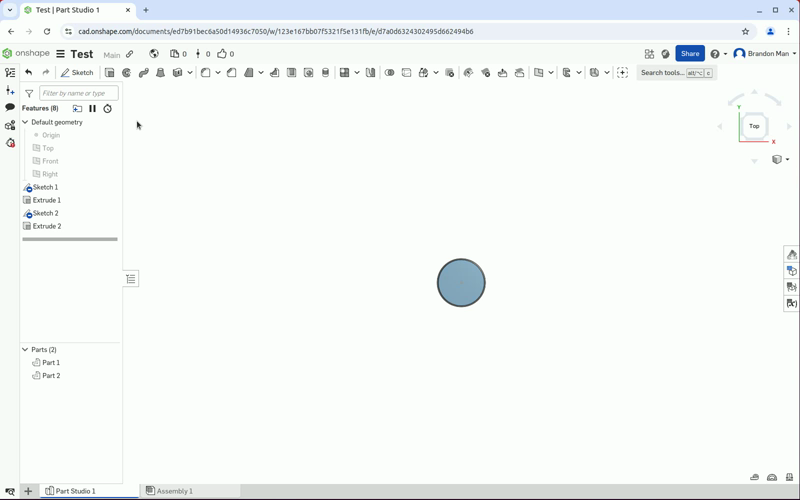
key(shift+7)
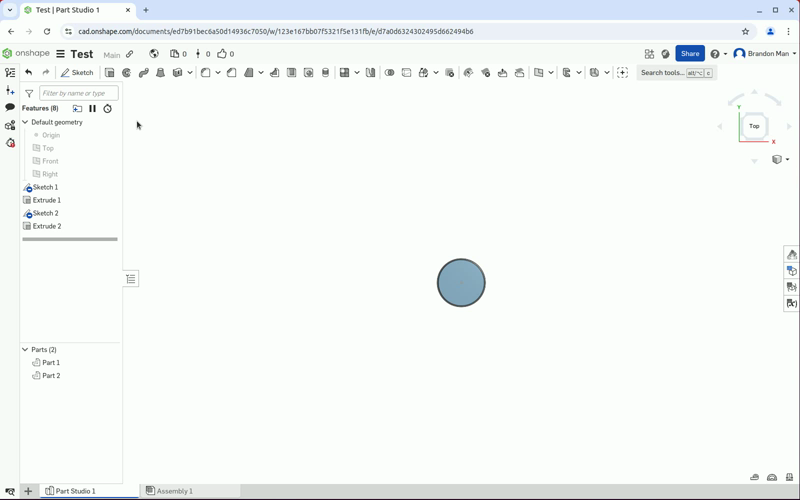
key(up, 3)
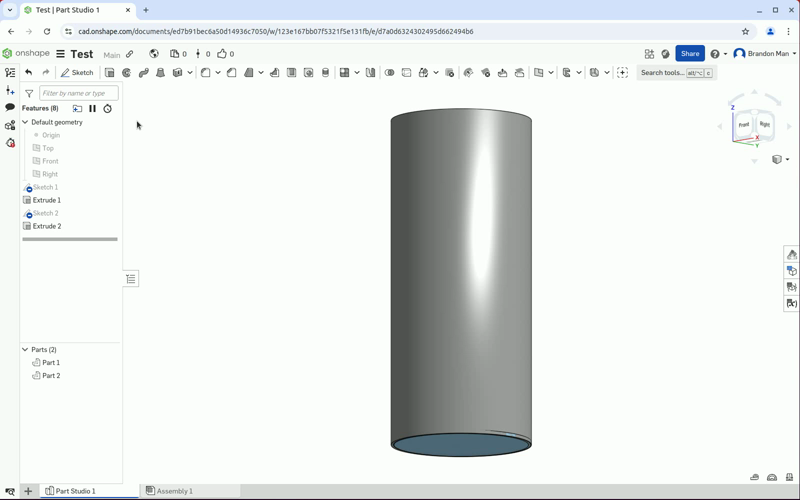
key(left, 3)
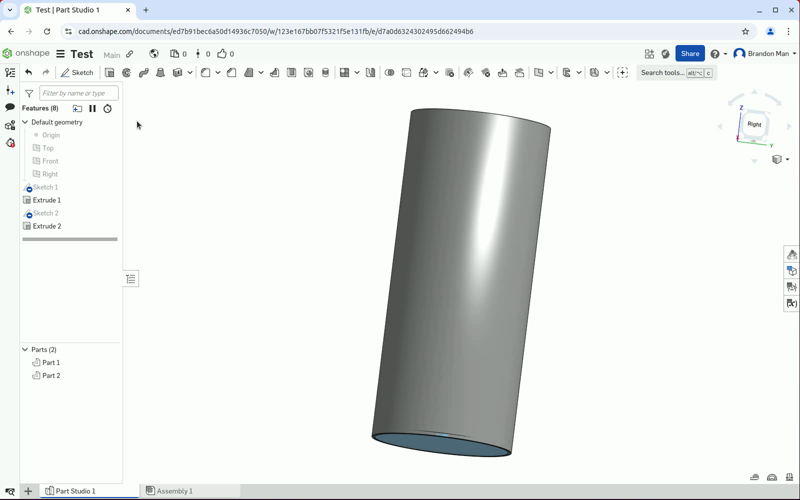
key(right, 3)
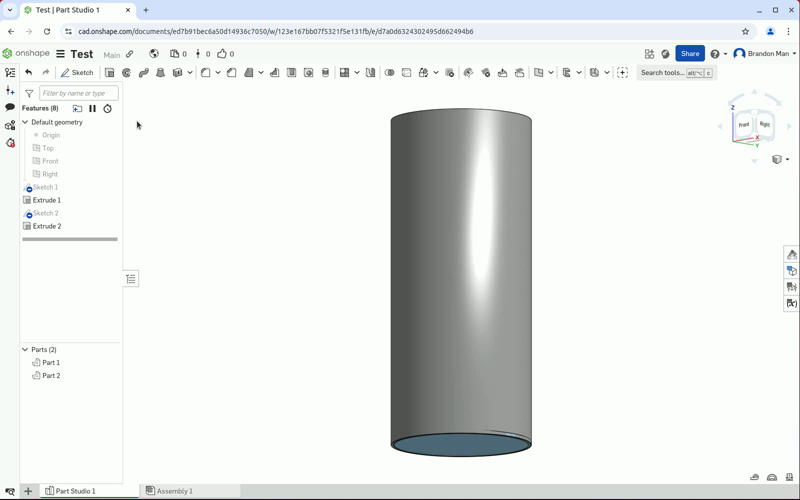
key(down, 3)
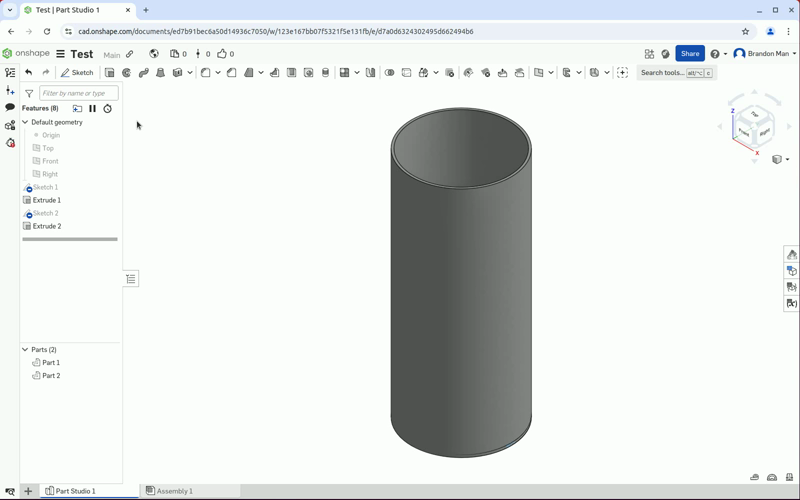
mouse_move(73, 189)
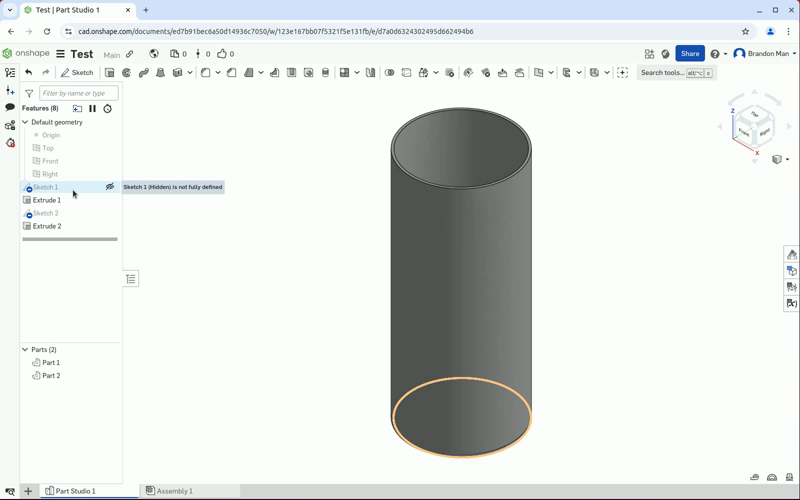
click(73, 189)